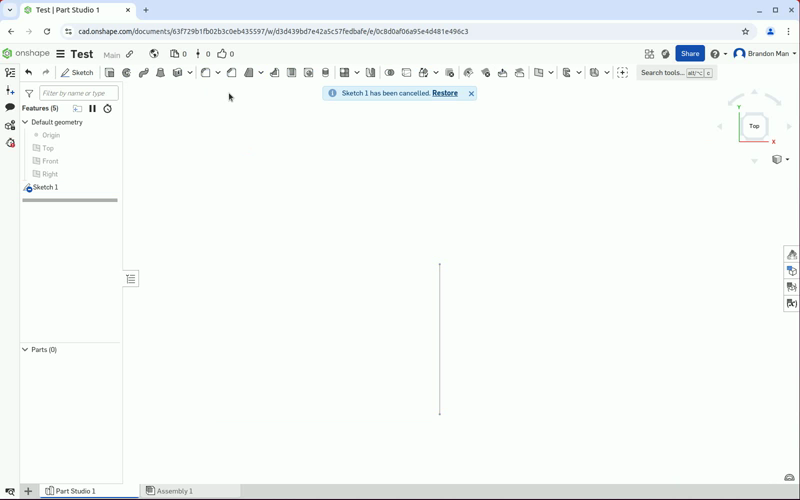
key(shift+h)
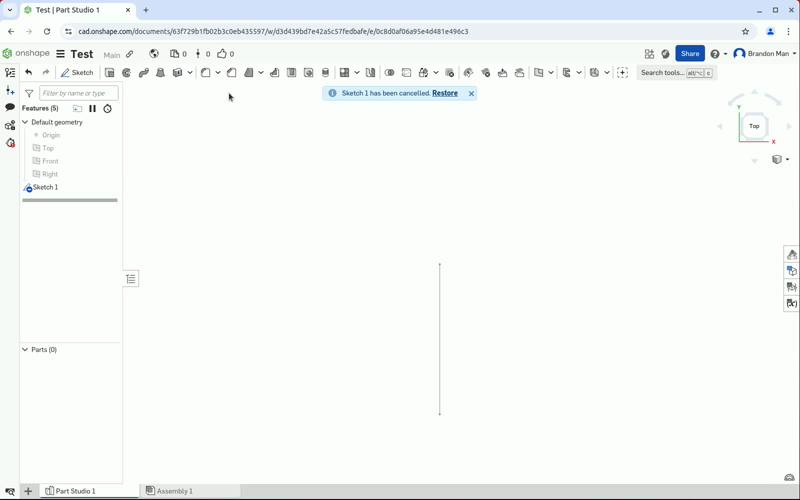
key(shift+s)
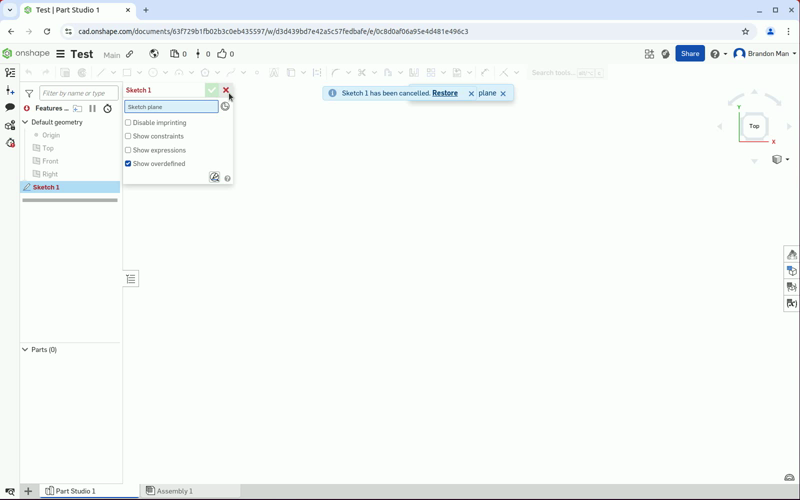
mouse_move(73, 150)
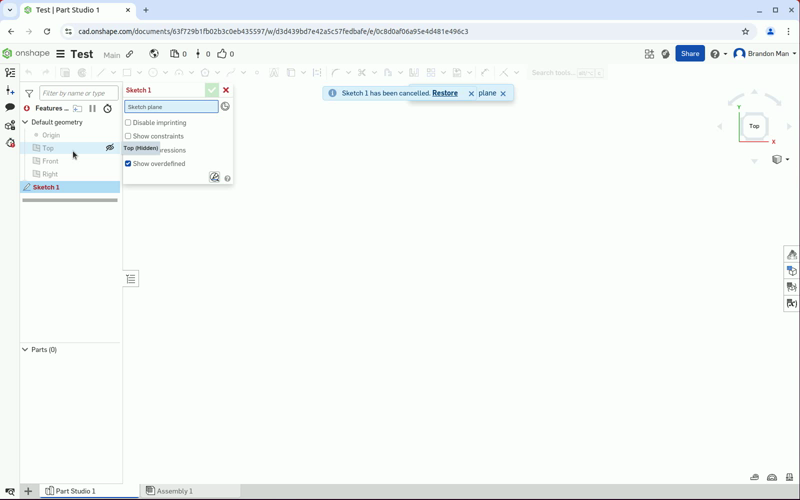
click(73, 150)
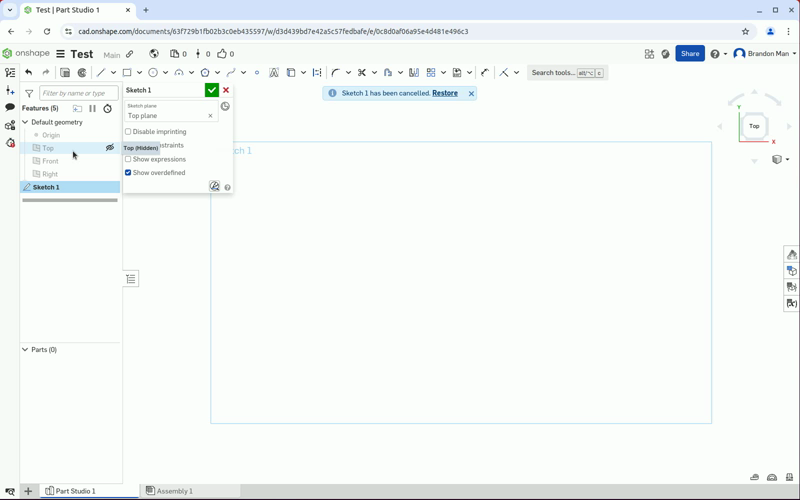
mouse_move(73, 352)
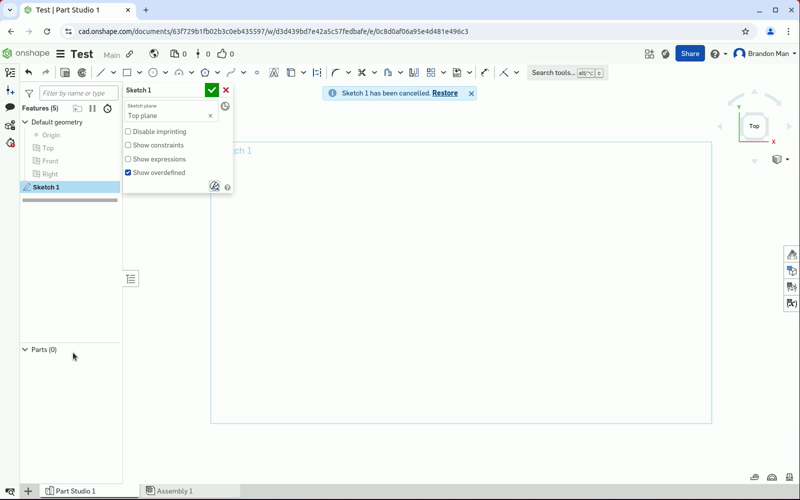
key(y)
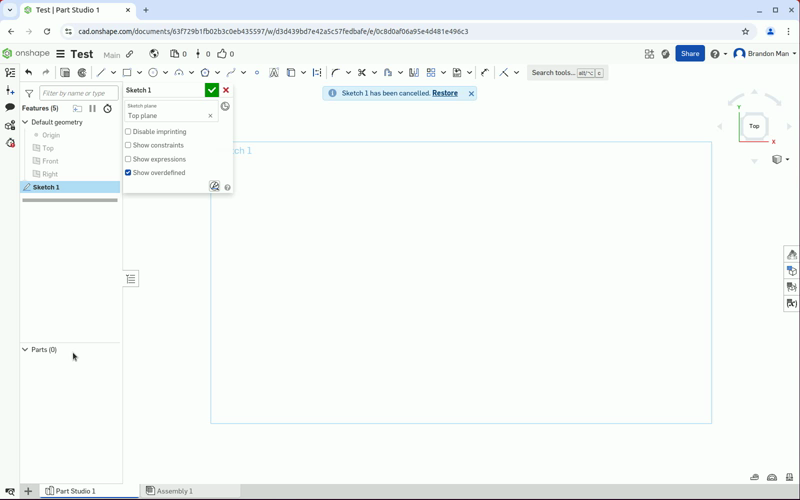
key(c)
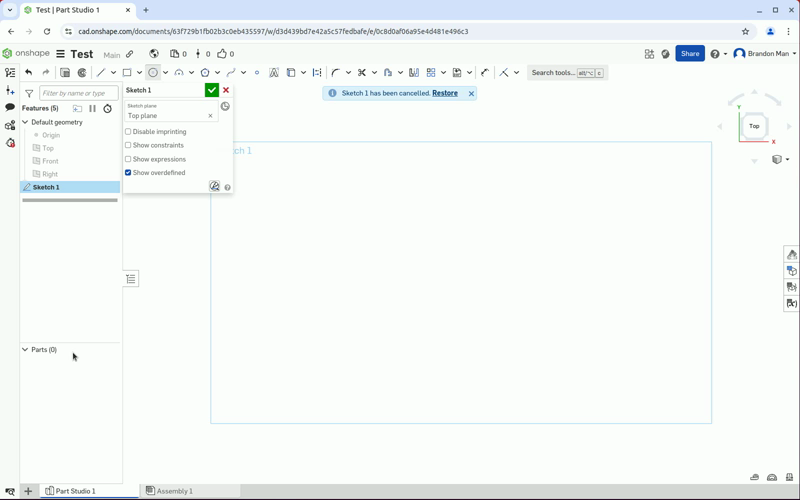
key_down(shift)
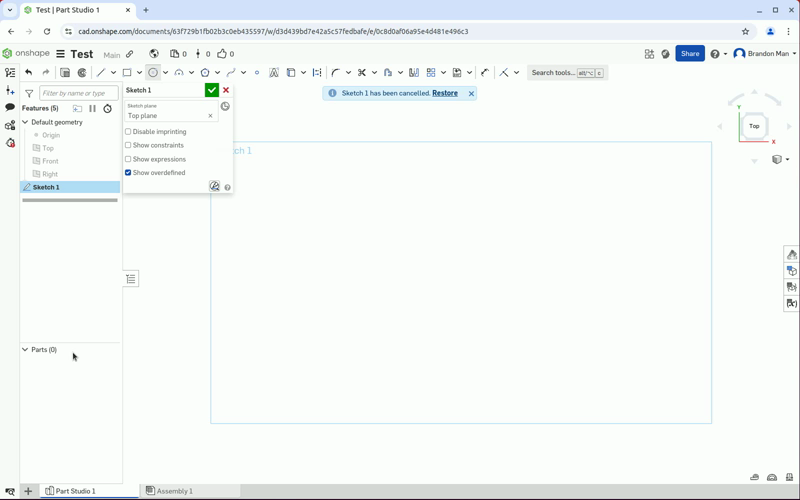
mouse_move(446, 239)
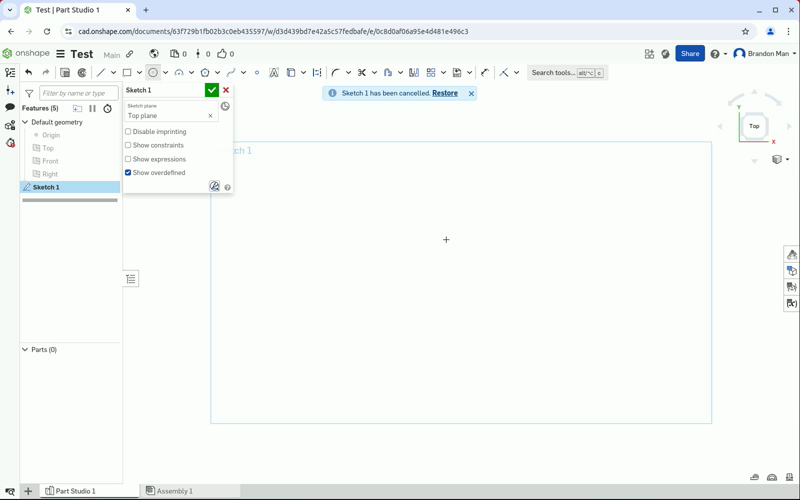
click(446, 239)
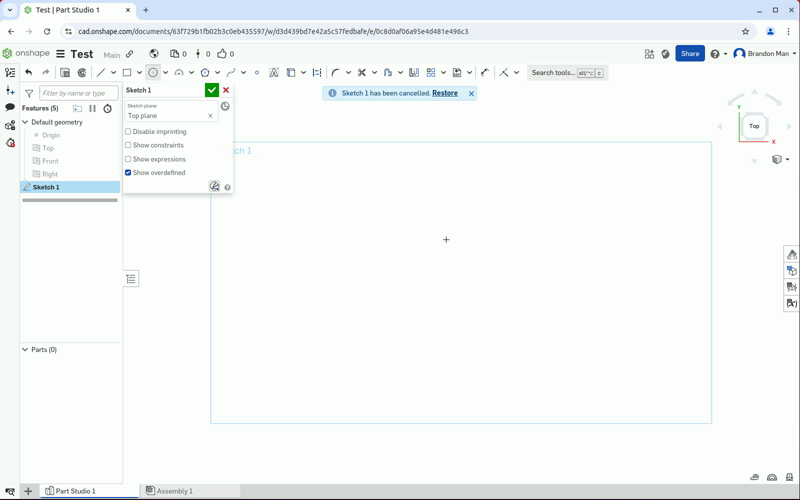
key_up(shift)
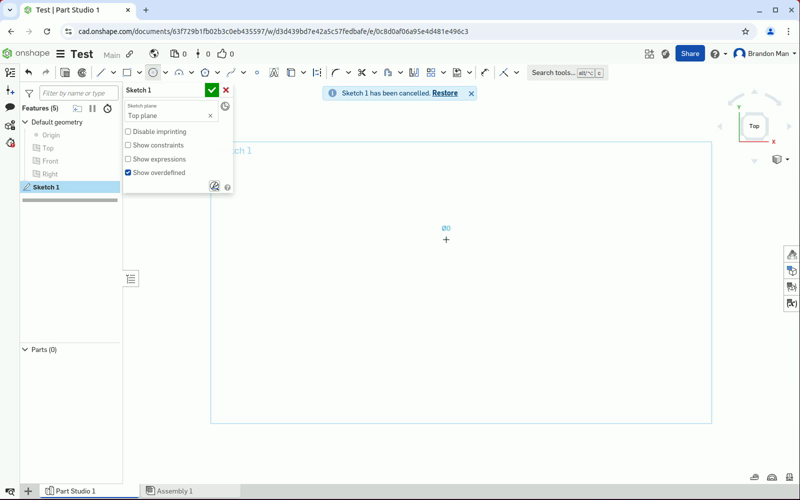
mouse_move(456, 239)
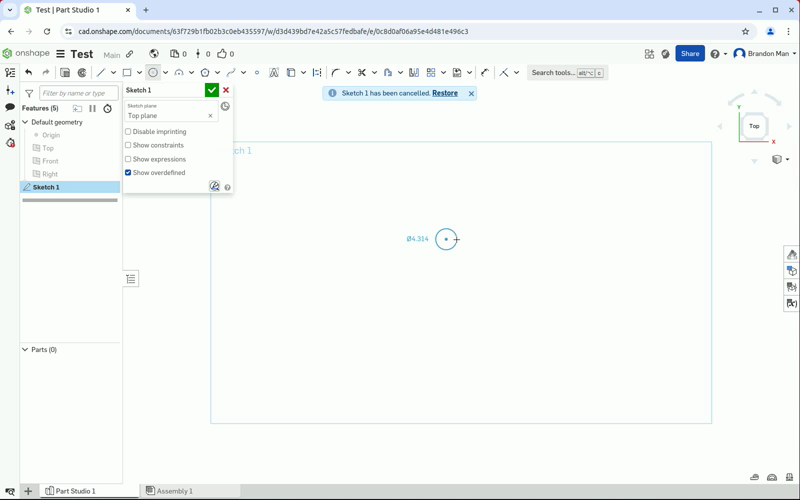
click(456, 239)
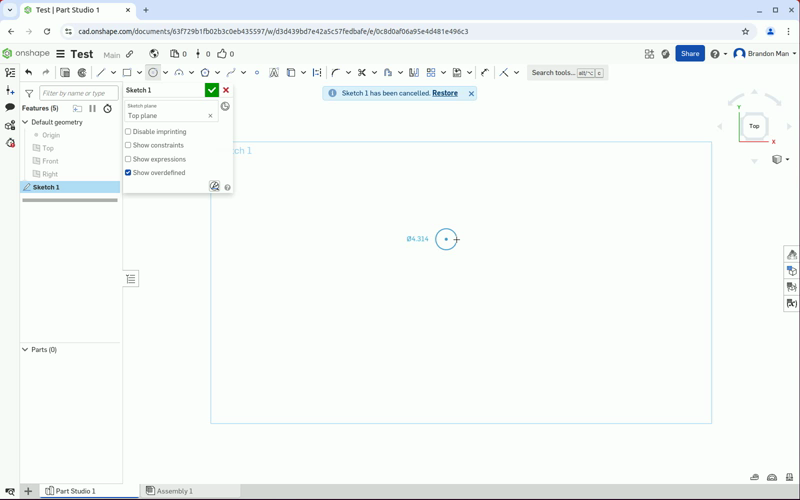
key(esc)
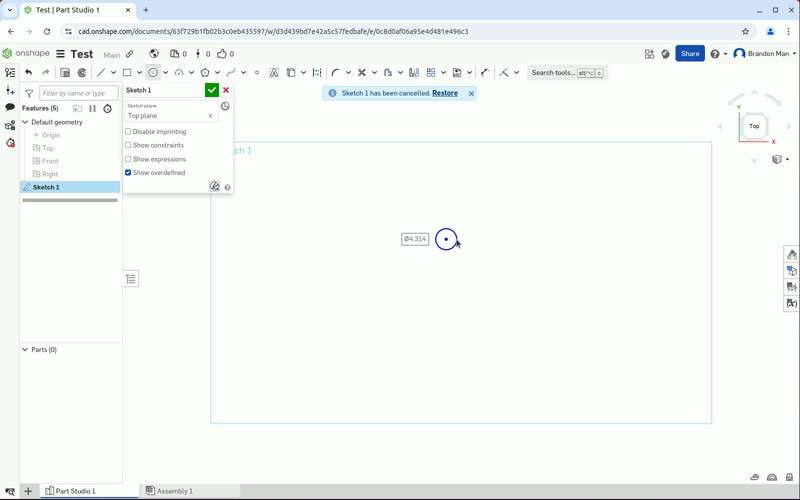
mouse_move(448, 230)
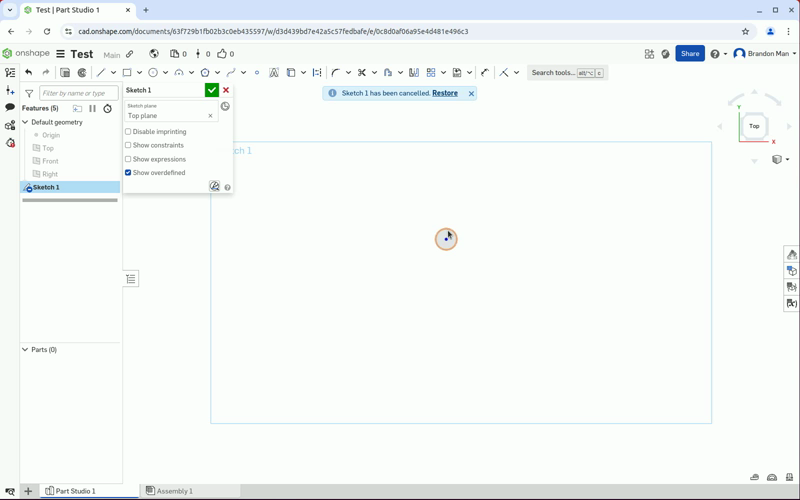
scroll(6)
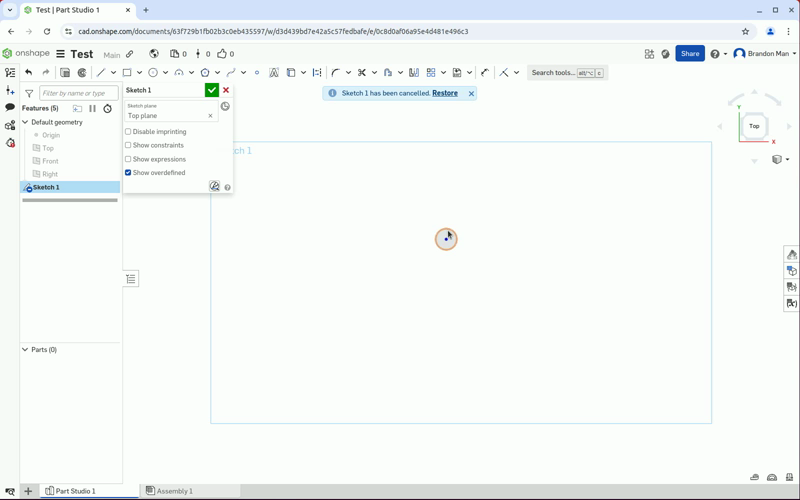
scroll(6)
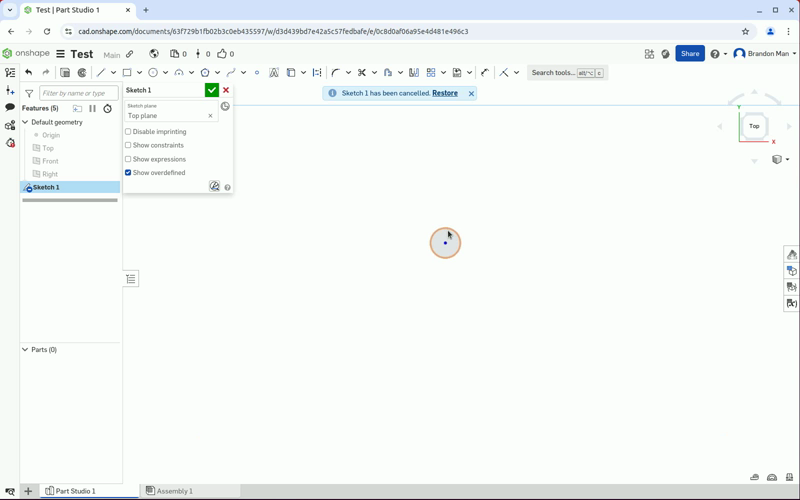
scroll(6)
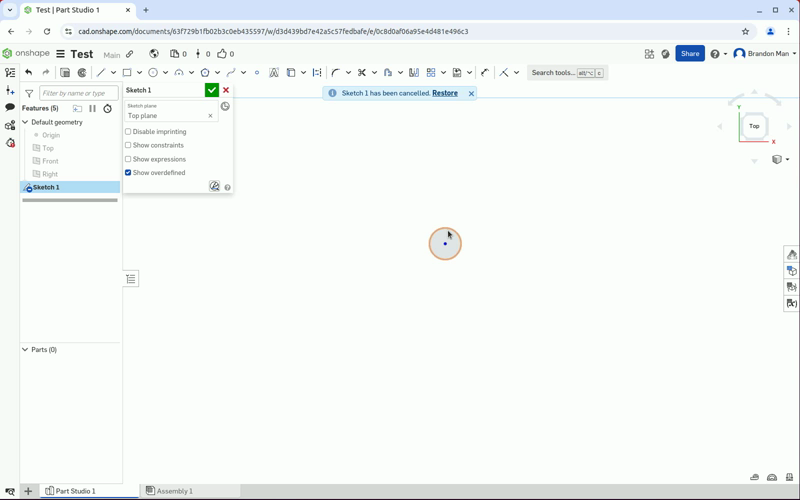
scroll(6)
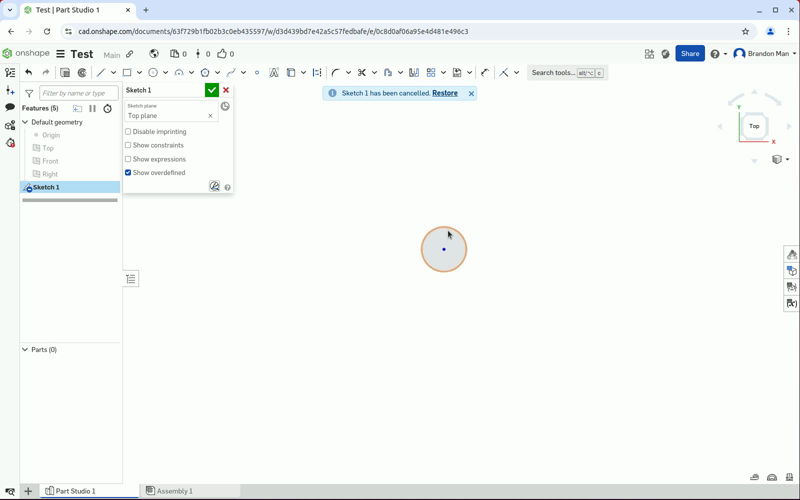
scroll(6)
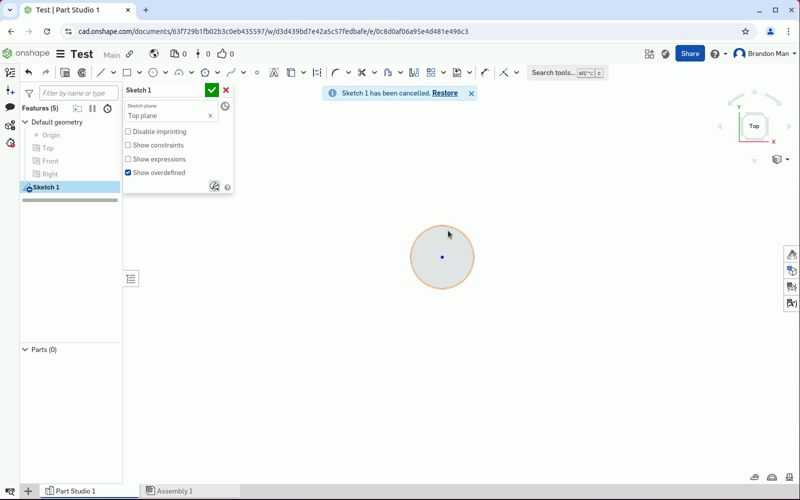
scroll(6)
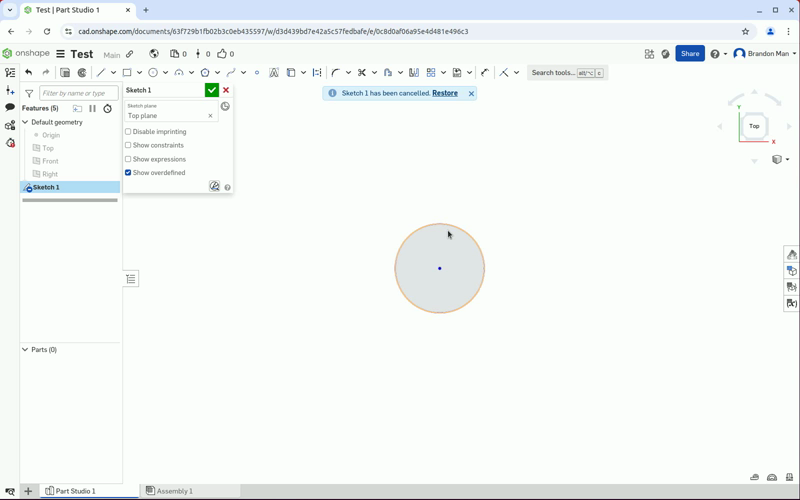
scroll(6)
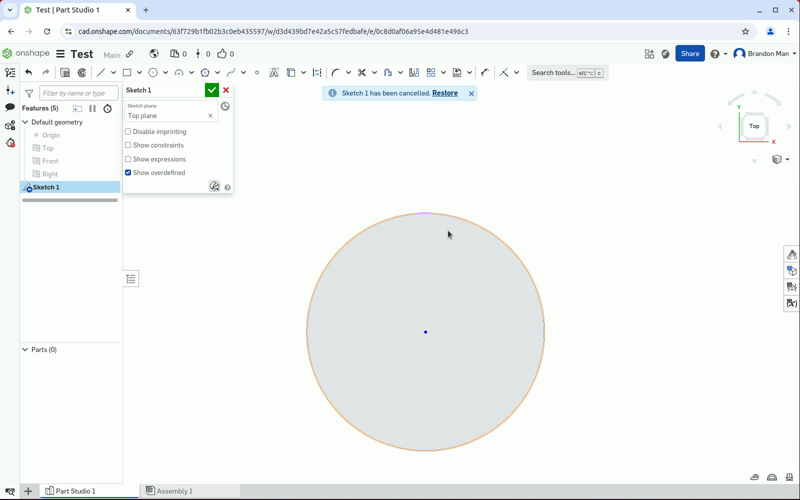
click(448, 230)
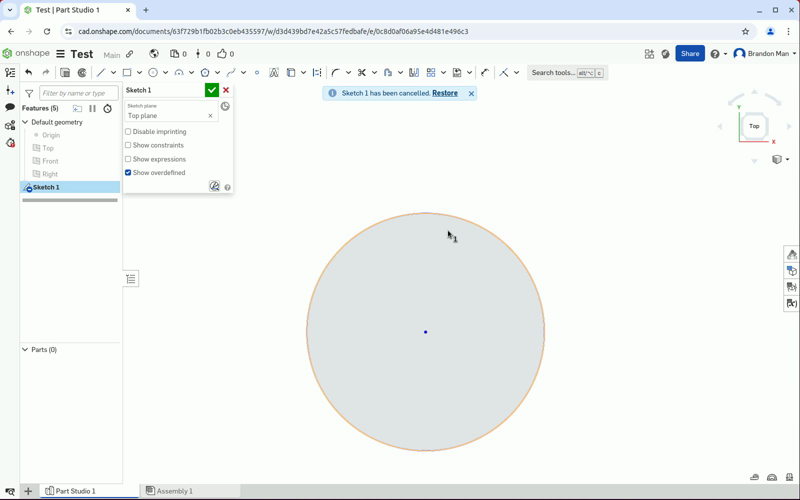
scroll(-6)
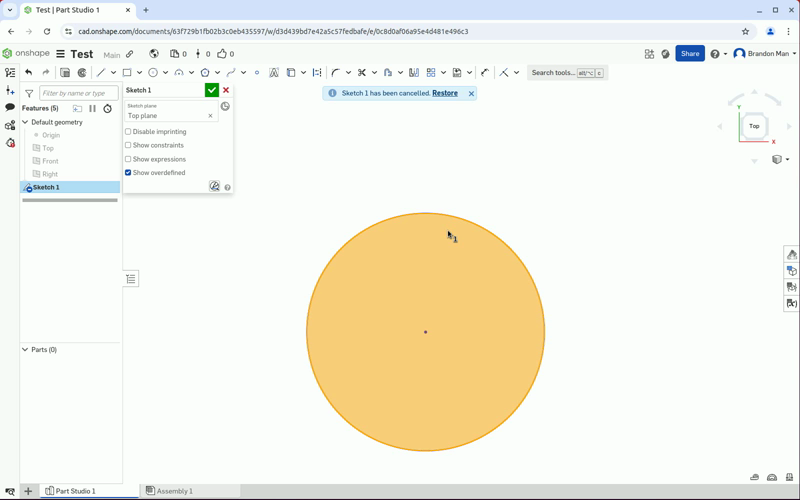
scroll(-6)
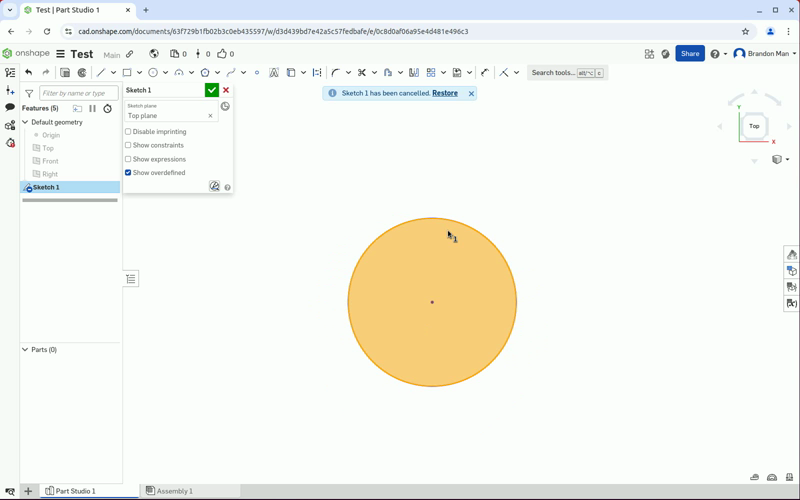
scroll(-6)
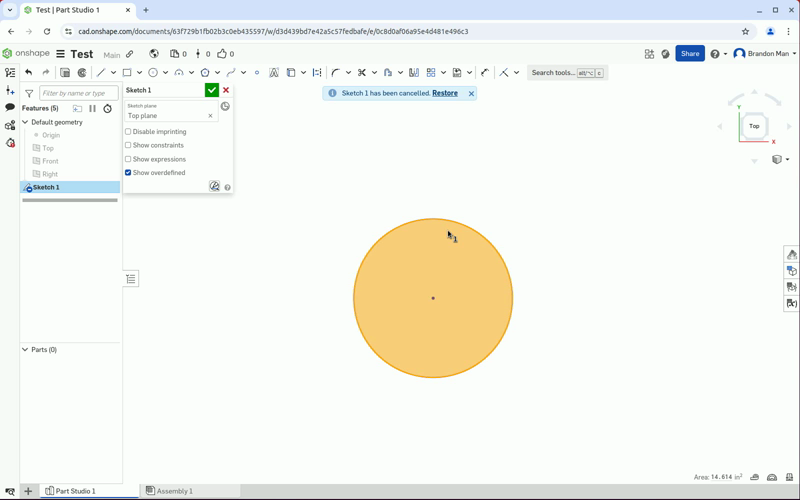
scroll(-6)
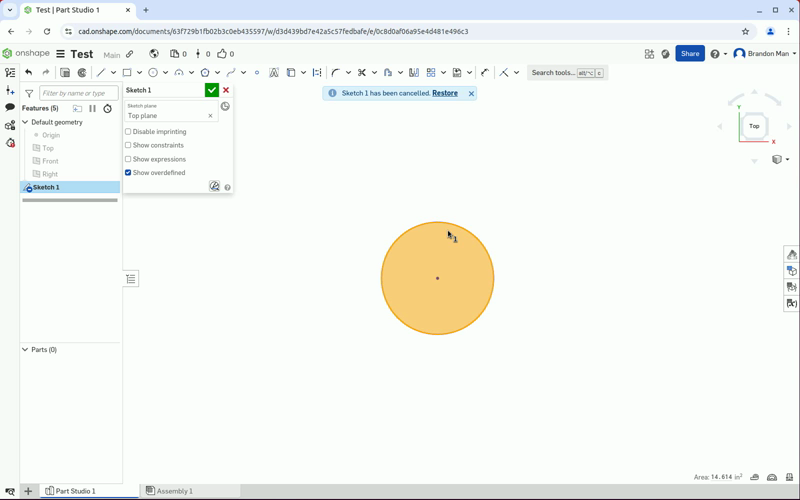
scroll(-6)
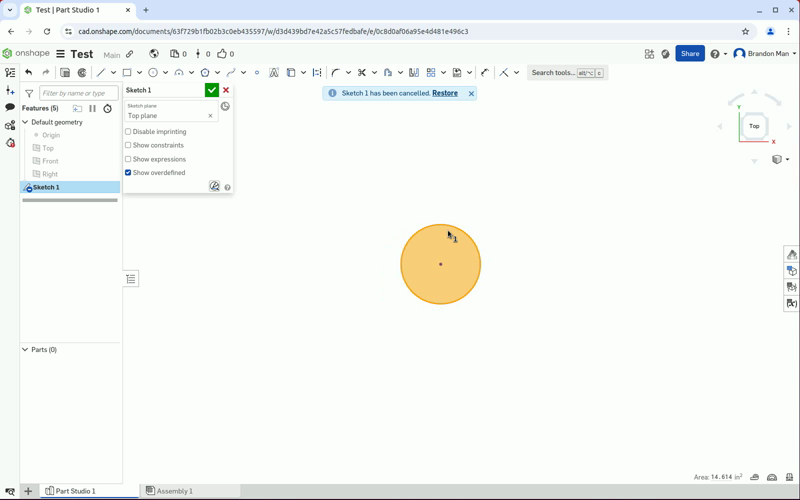
scroll(-6)
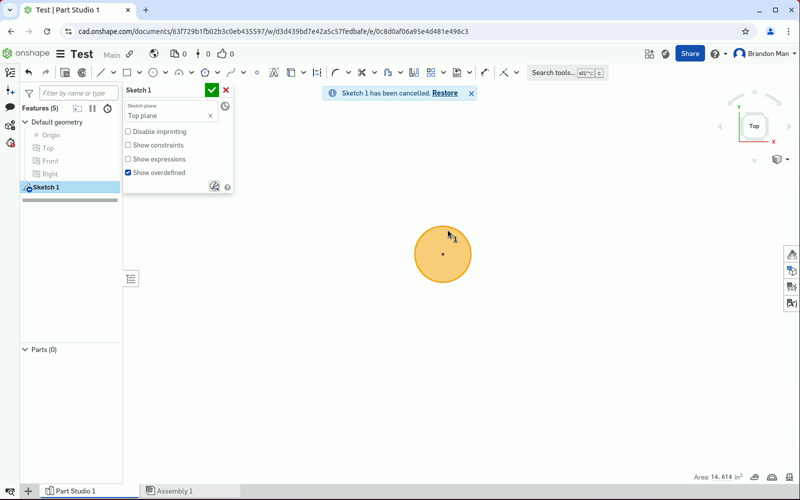
scroll(-6)
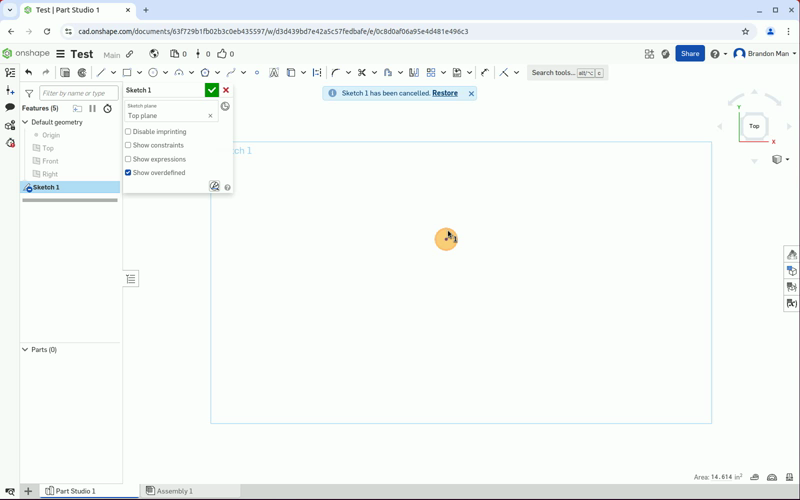
mouse_move(73, 352)
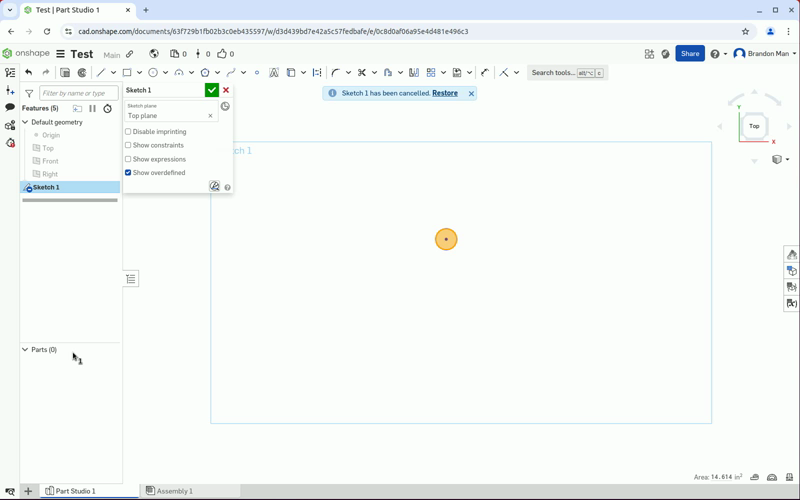
key(shift+y)
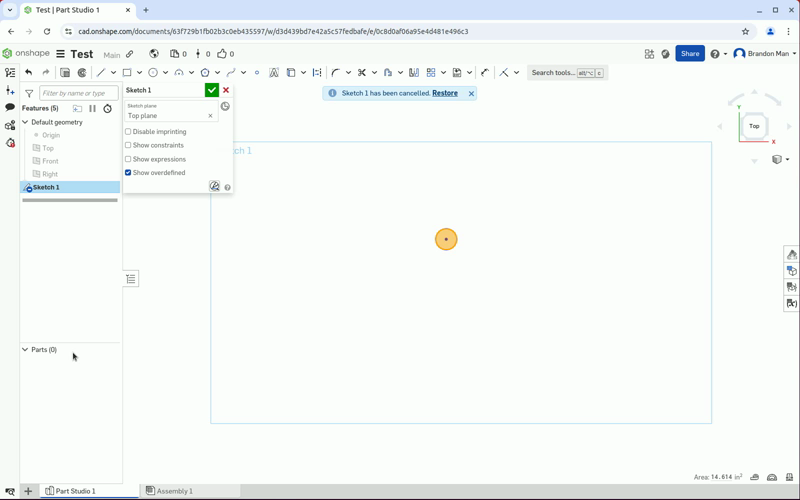
key(shift+e)
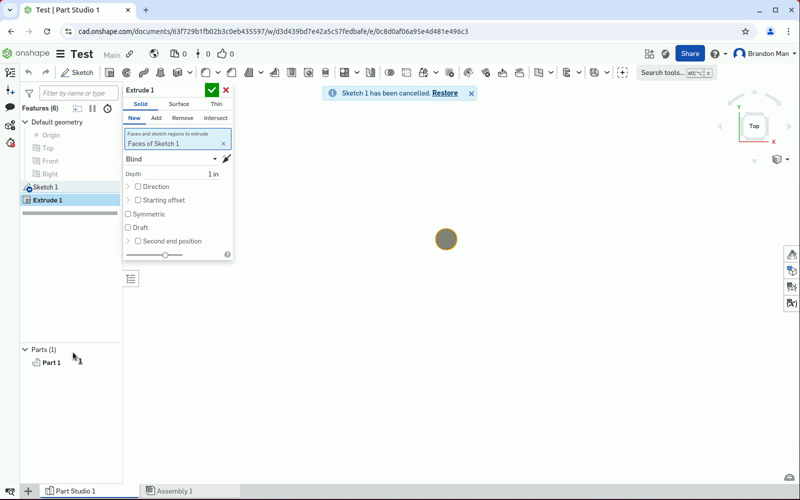
mouse_move(143, 106)
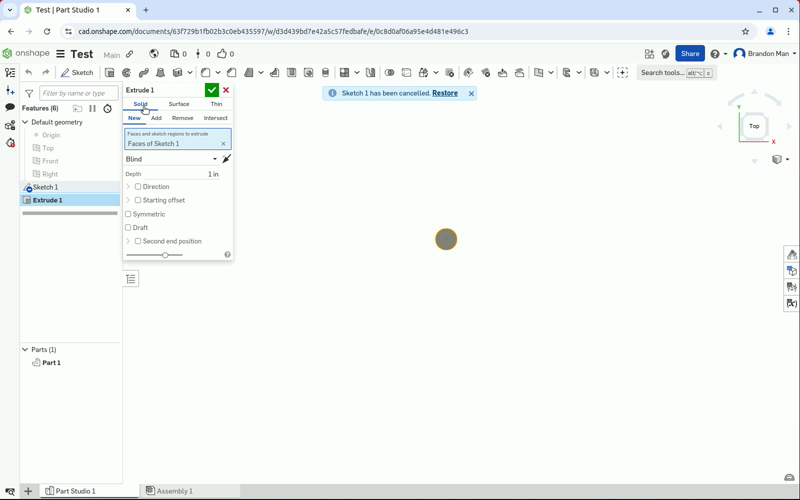
click(143, 106)
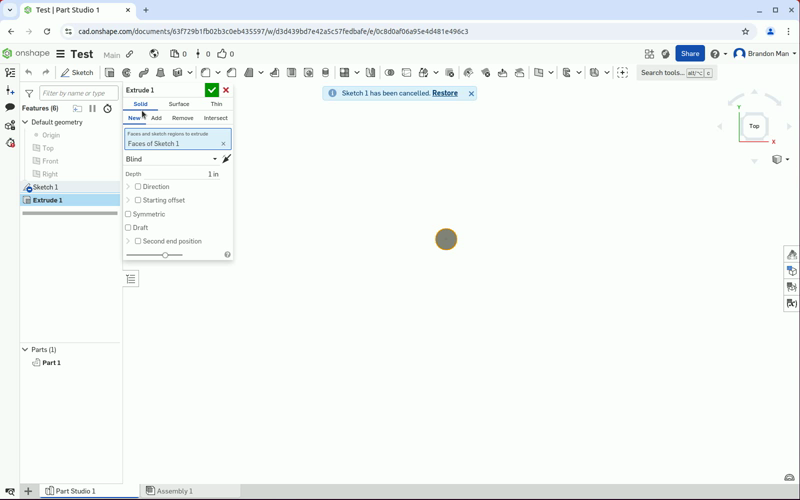
mouse_move(137, 120)
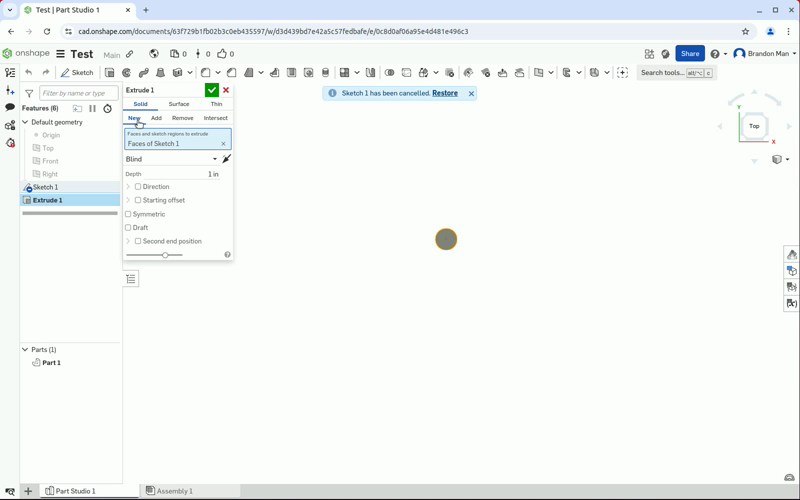
click(137, 120)
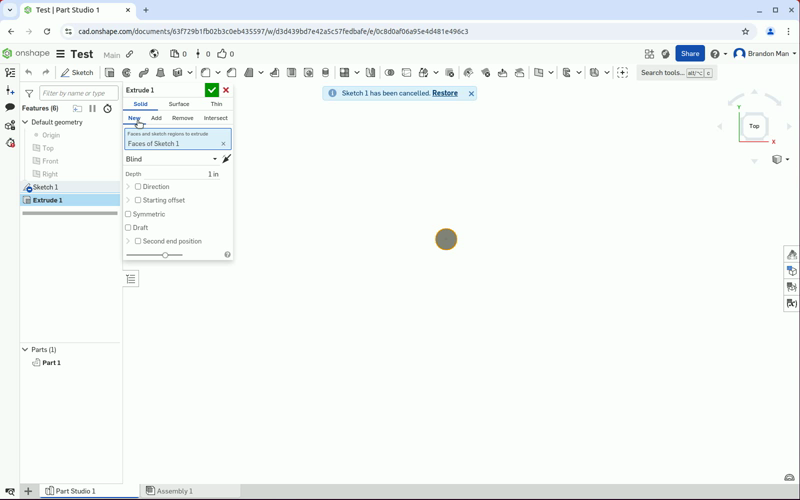
key(tab, 4)
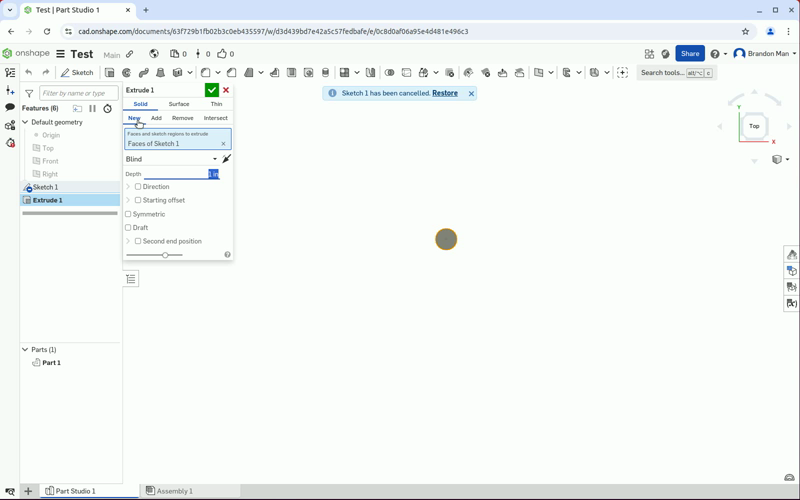
text(-23.108)
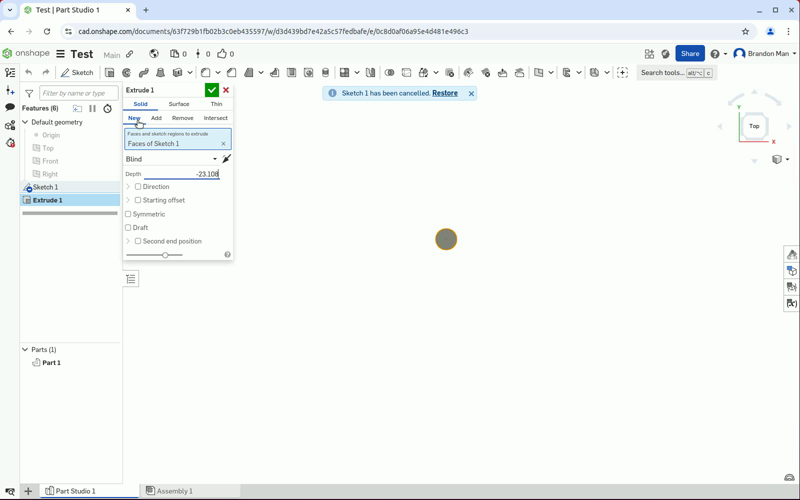
key(enter)
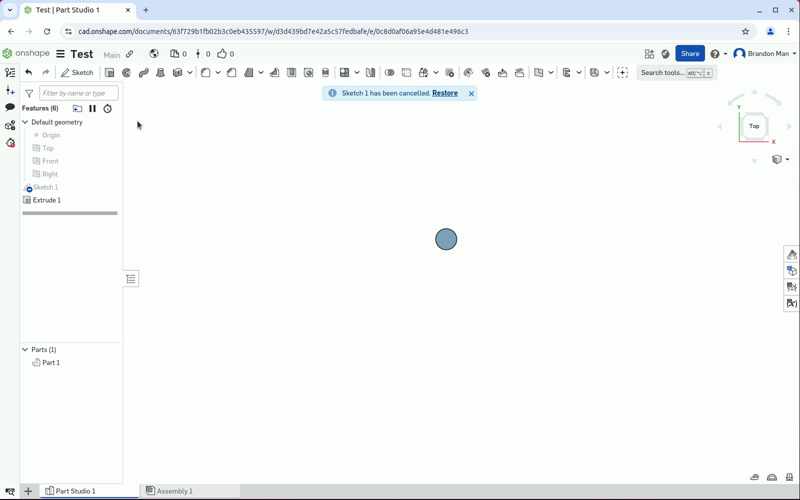
key(shift+h)
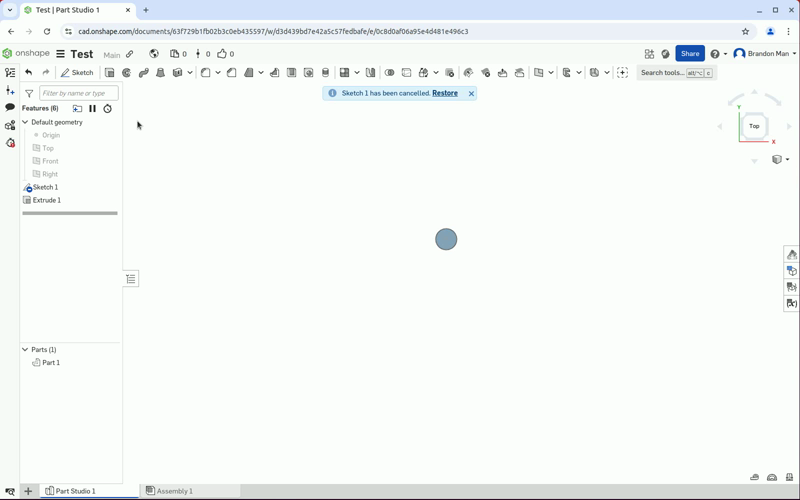
key(shift+h)
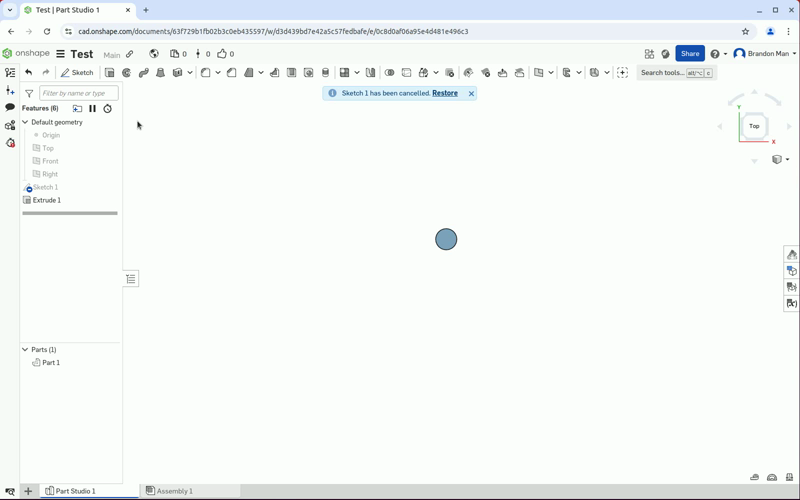
mouse_move(73, 189)
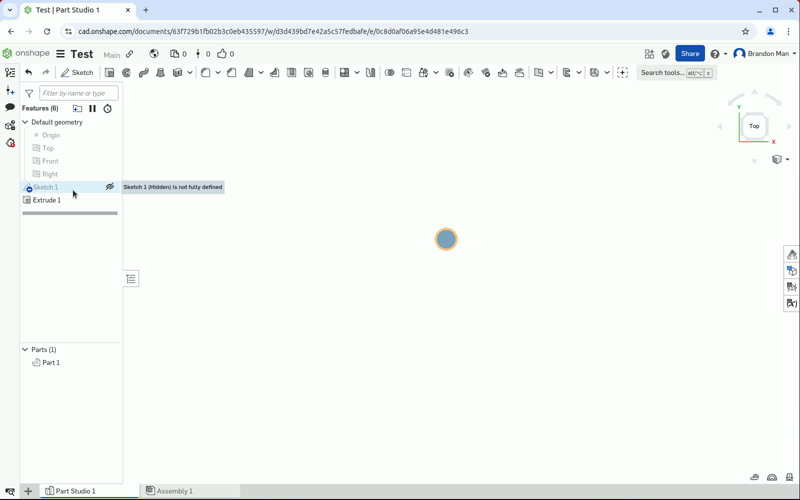
click(73, 189)
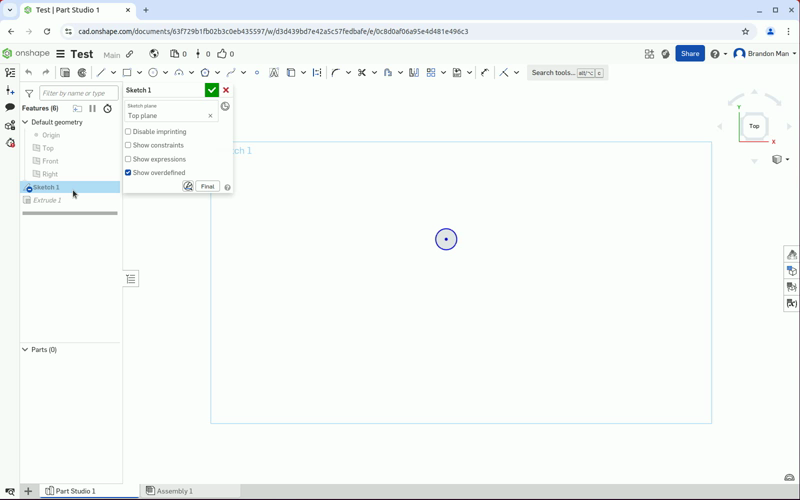
mouse_move(229, 92)
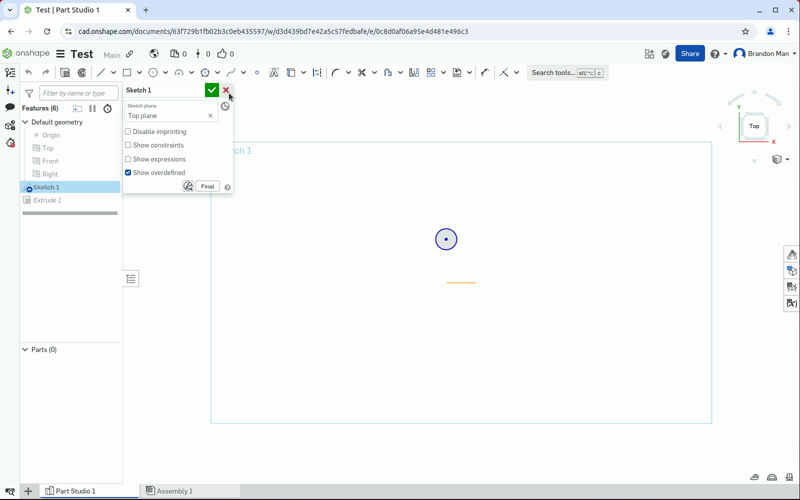
click(229, 92)
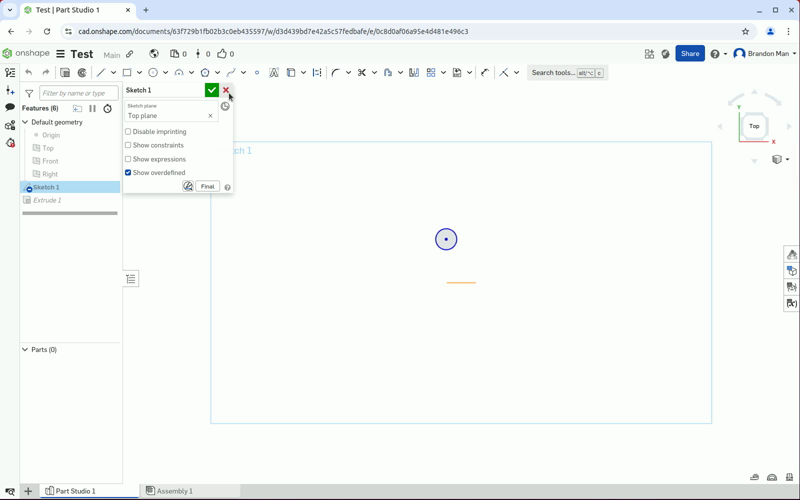
key(shift+s)
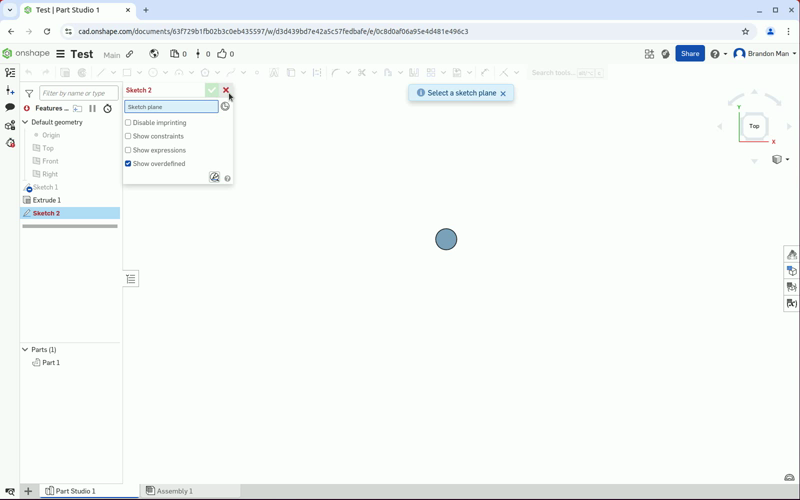
mouse_move(73, 150)
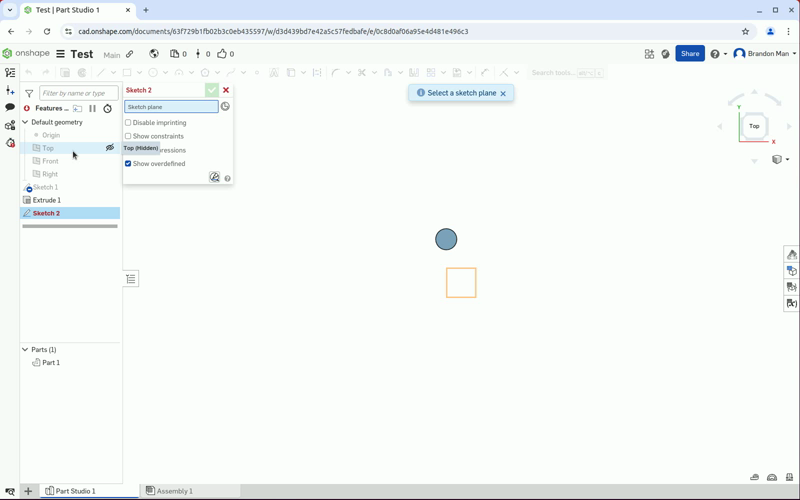
click(73, 150)
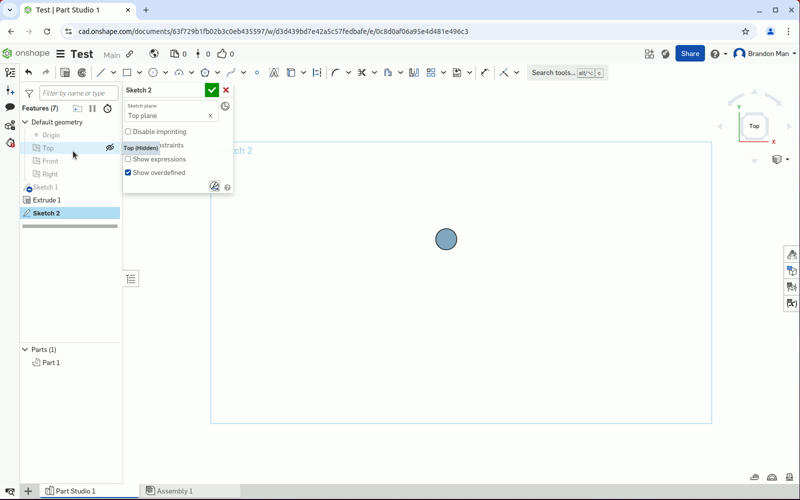
mouse_move(73, 352)
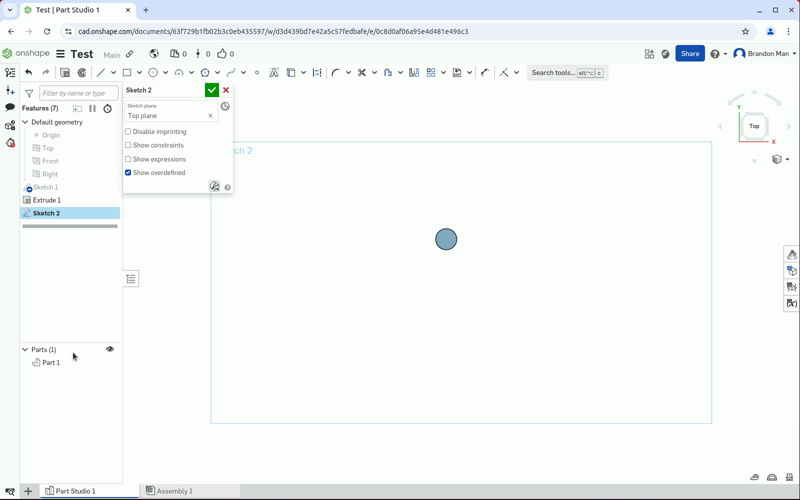
key(y)
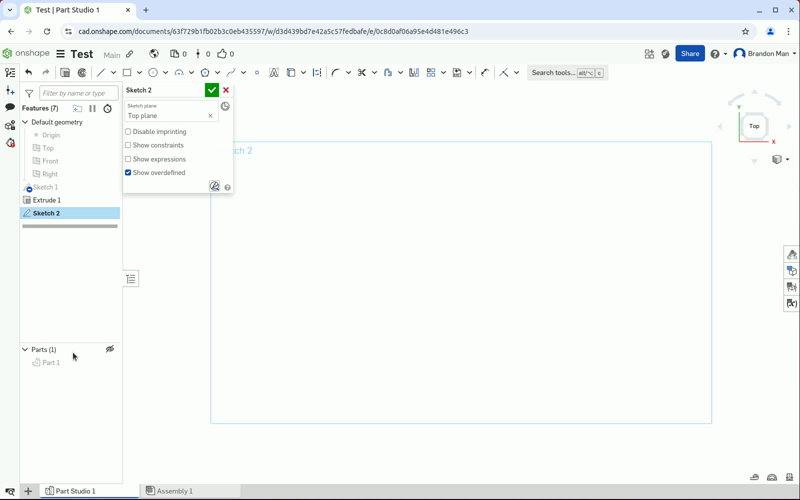
key(c)
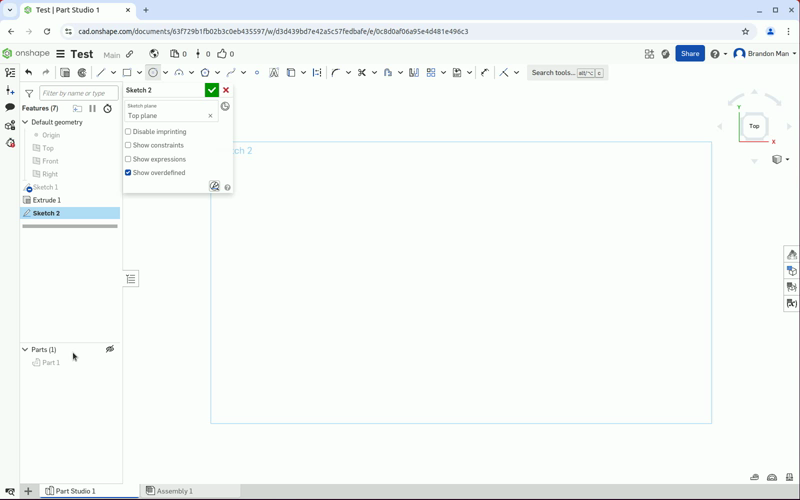
key_down(shift)
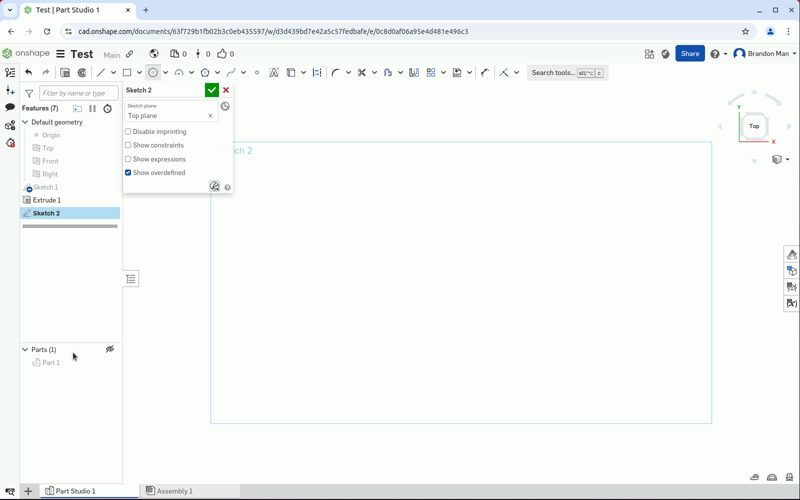
mouse_move(404, 243)
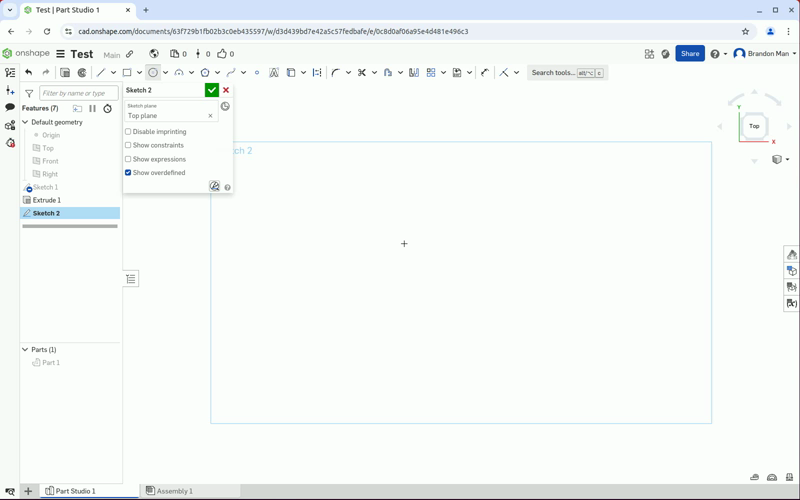
click(404, 243)
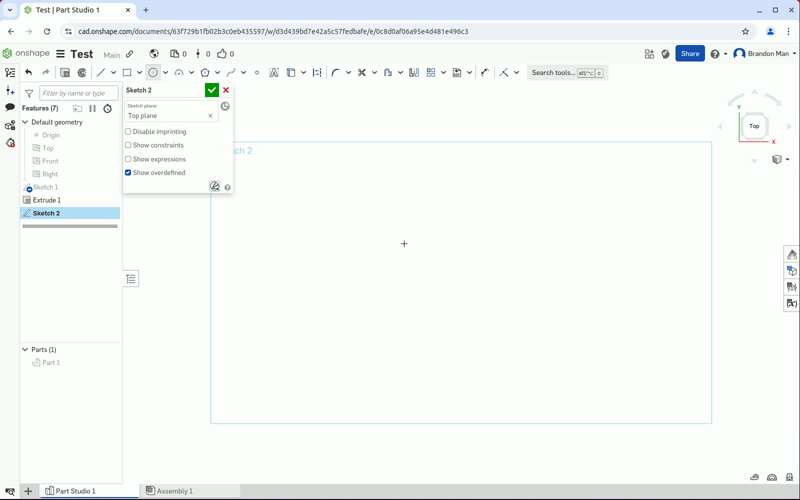
key_up(shift)
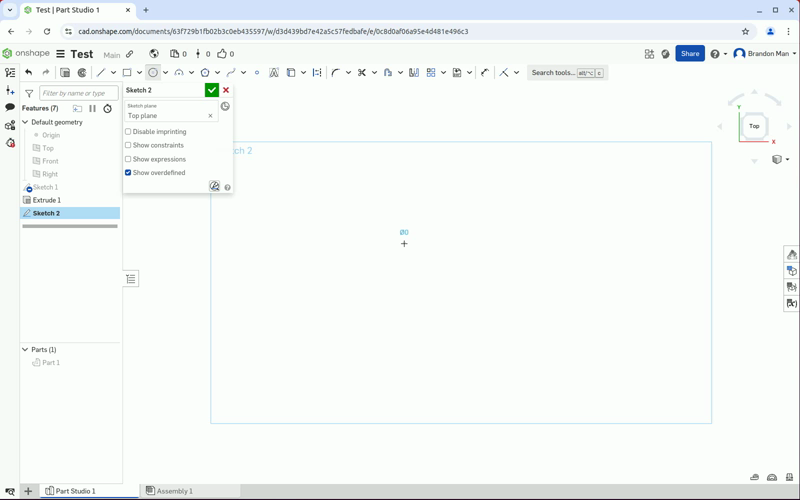
mouse_move(457, 243)
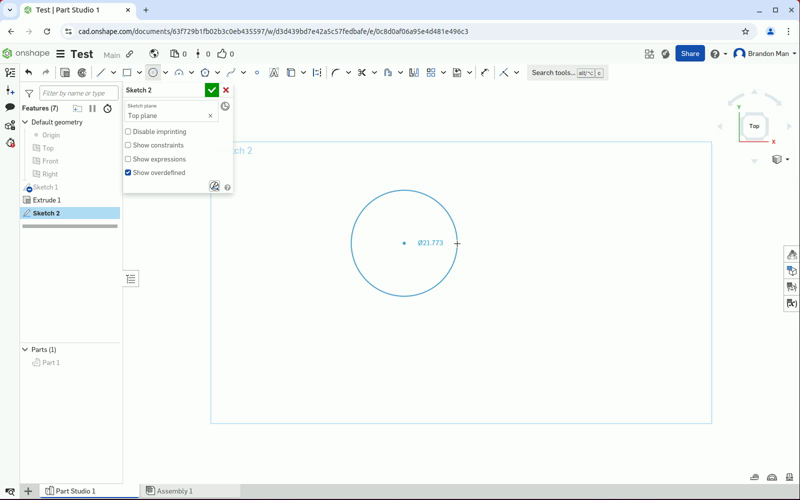
click(457, 243)
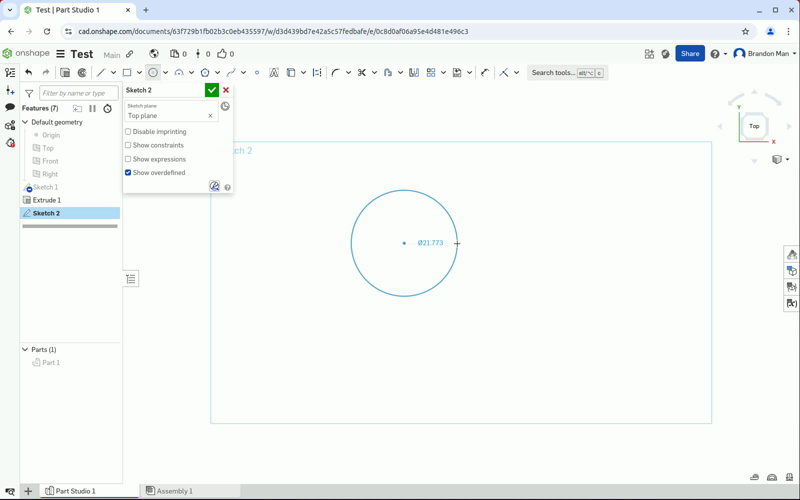
key(esc)
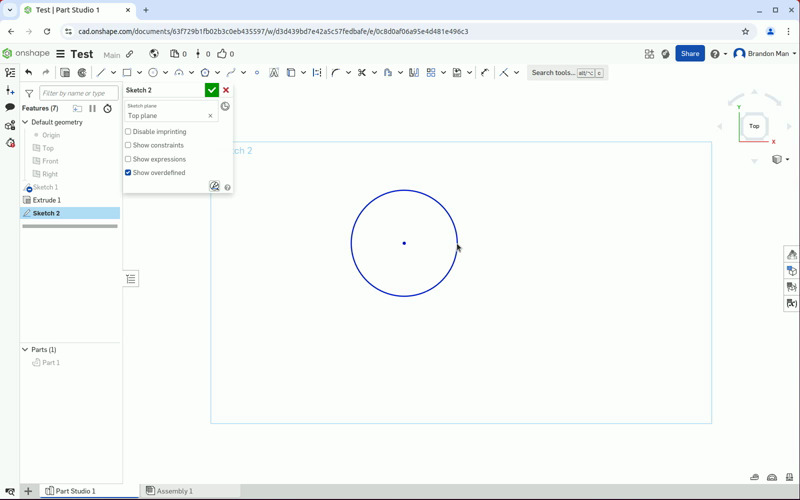
key(c)
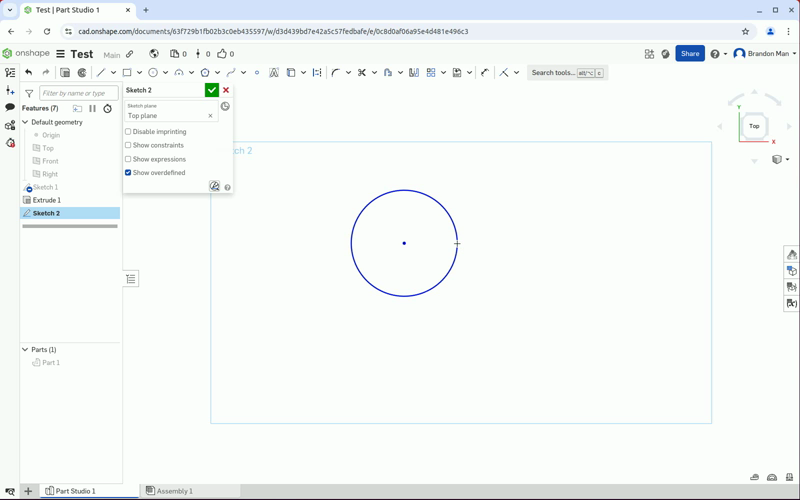
key_down(shift)
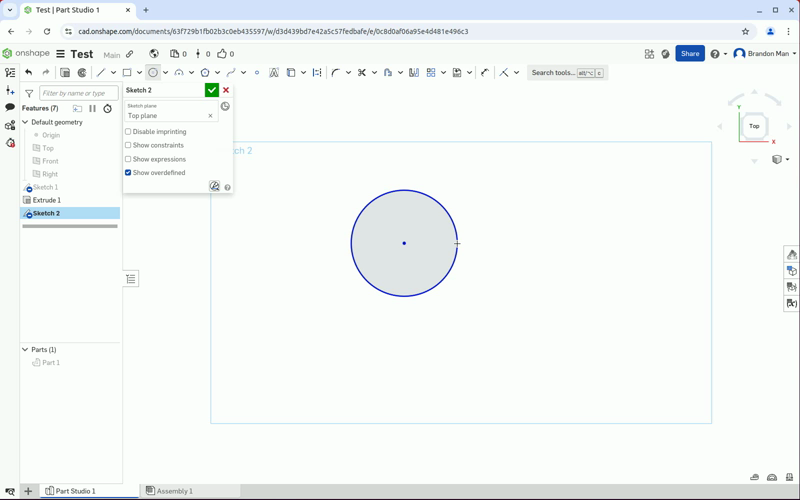
mouse_move(445, 239)
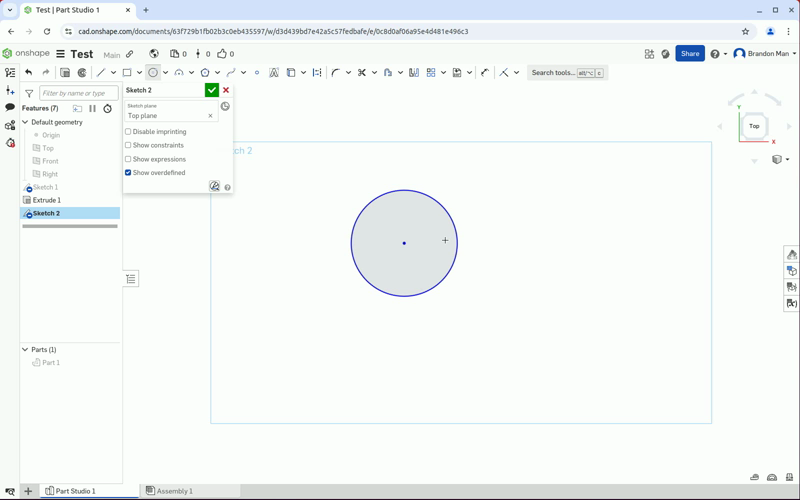
click(445, 239)
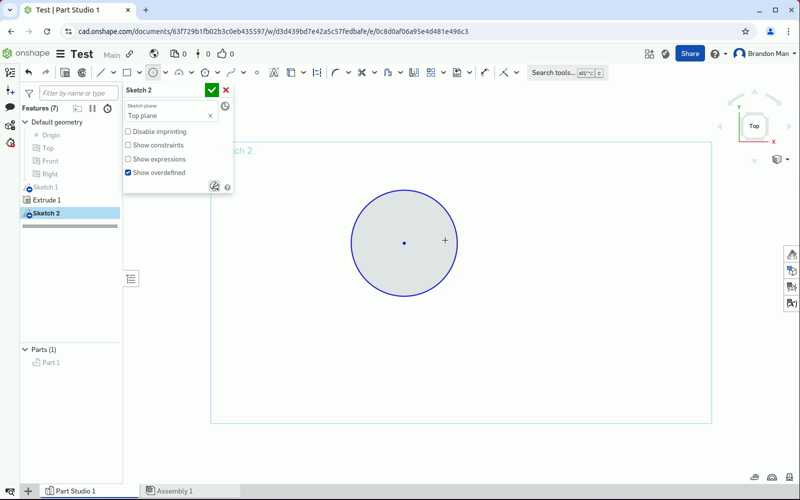
key_up(shift)
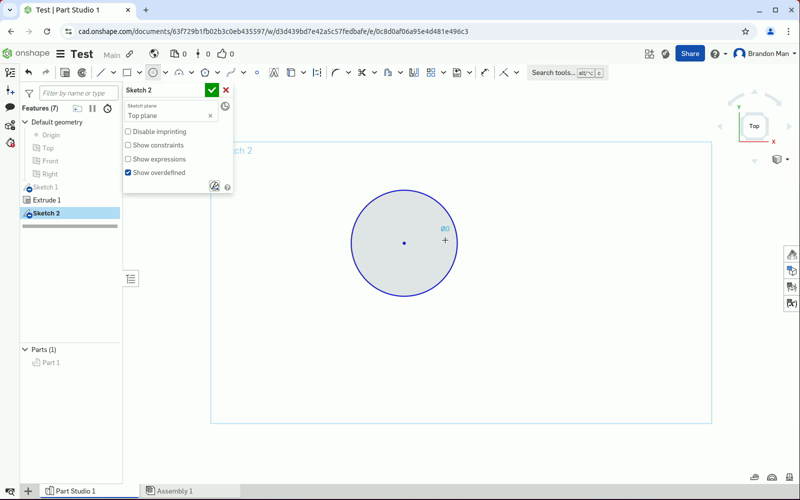
mouse_move(456, 239)
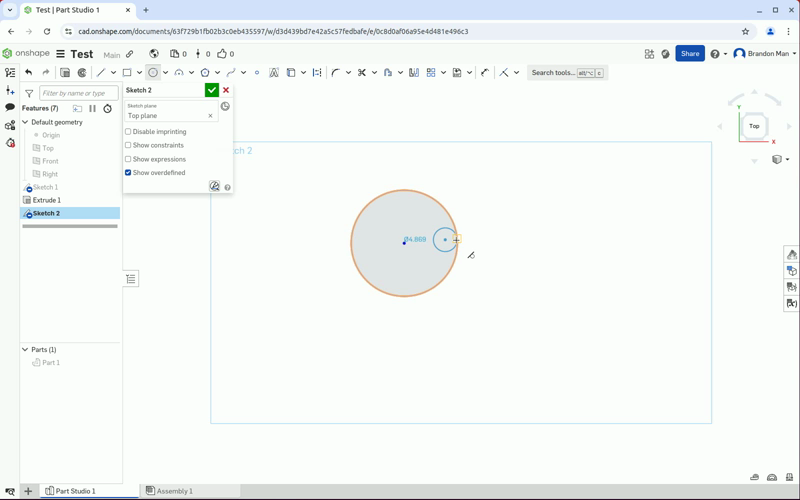
scroll(6)
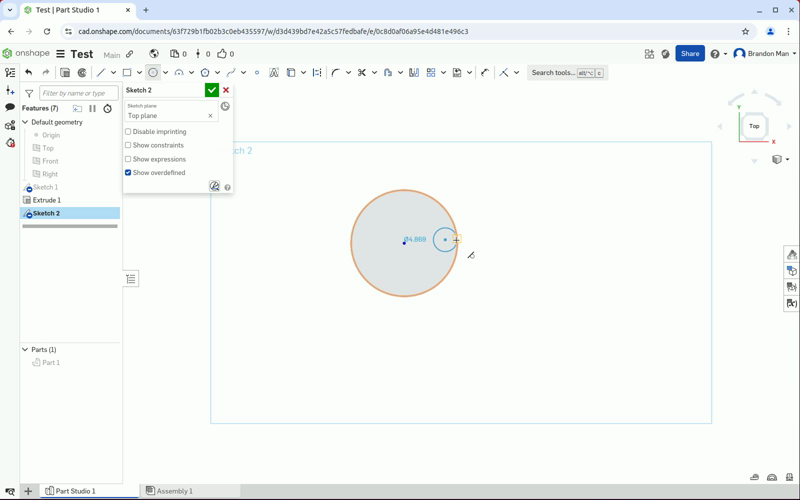
scroll(6)
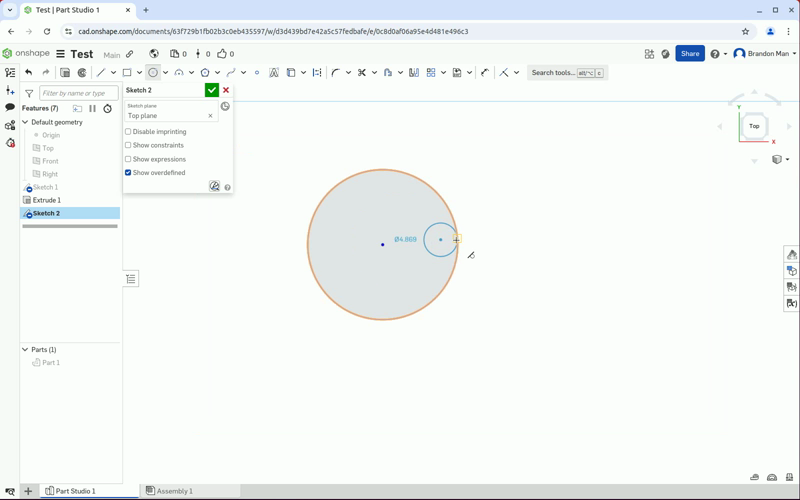
scroll(6)
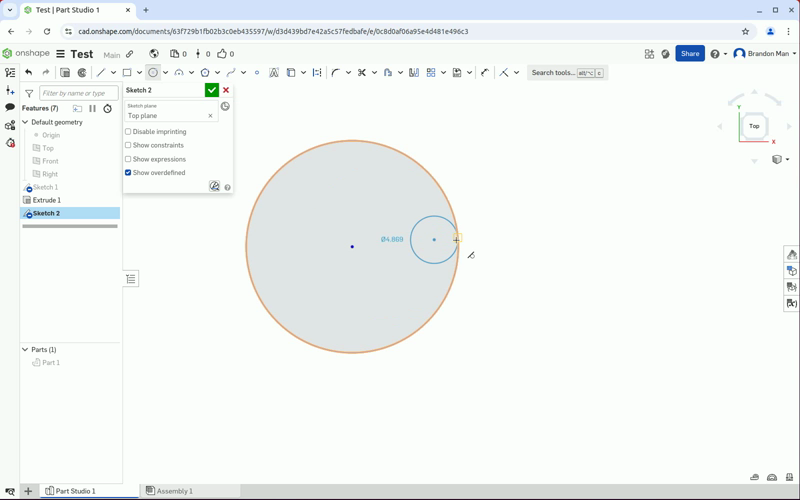
scroll(6)
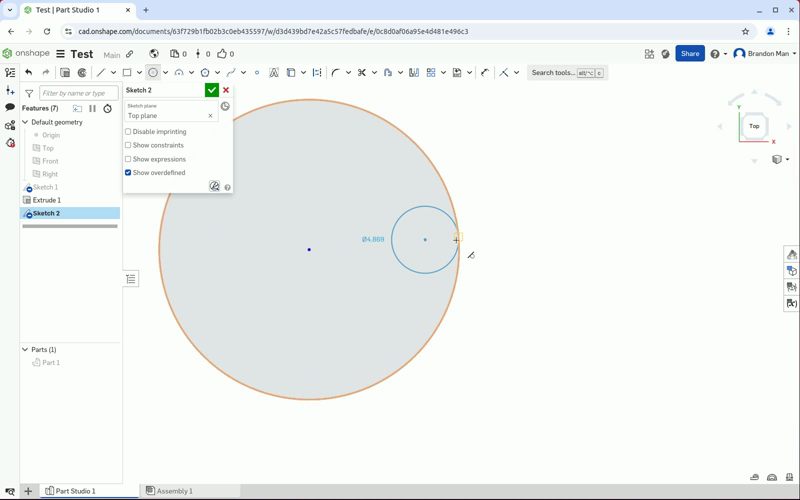
scroll(6)
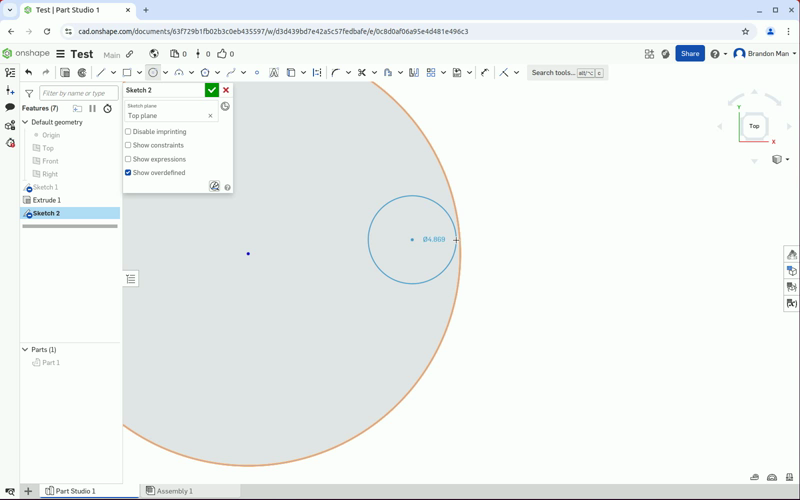
scroll(6)
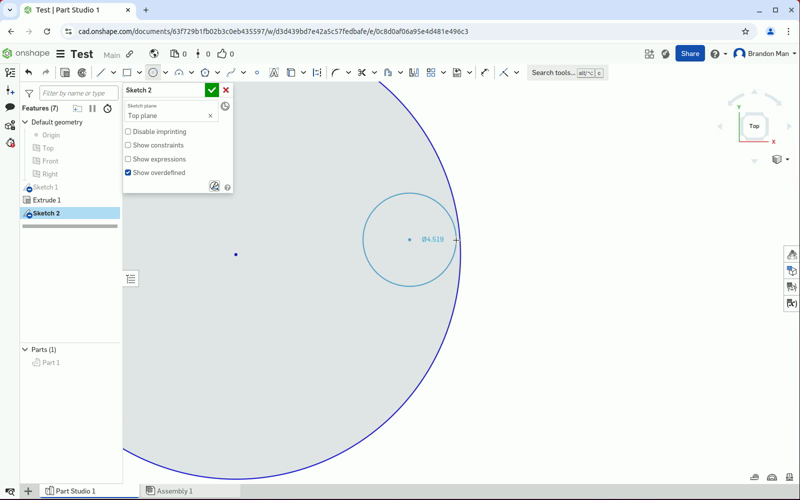
scroll(6)
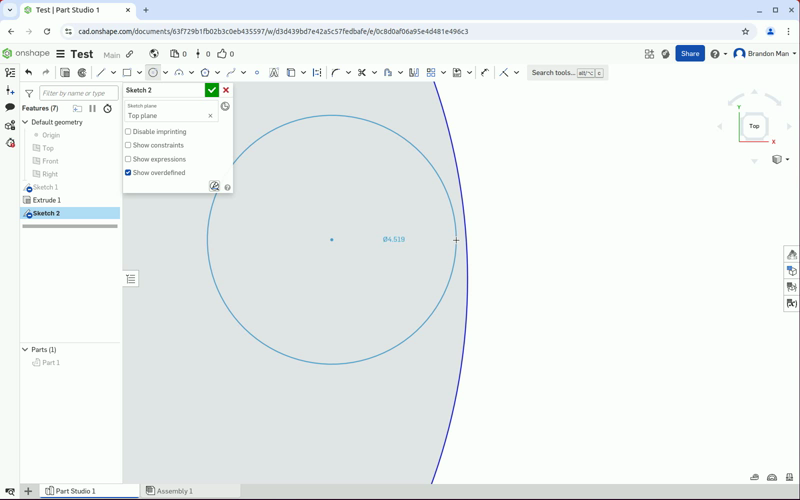
click(456, 239)
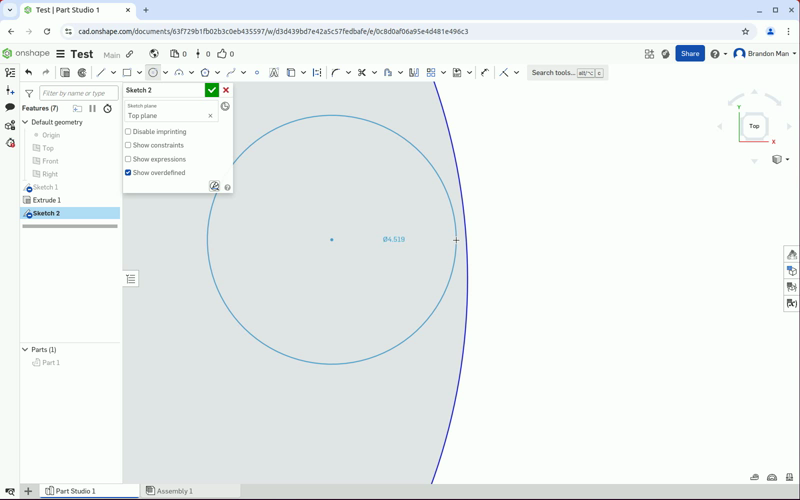
scroll(-6)
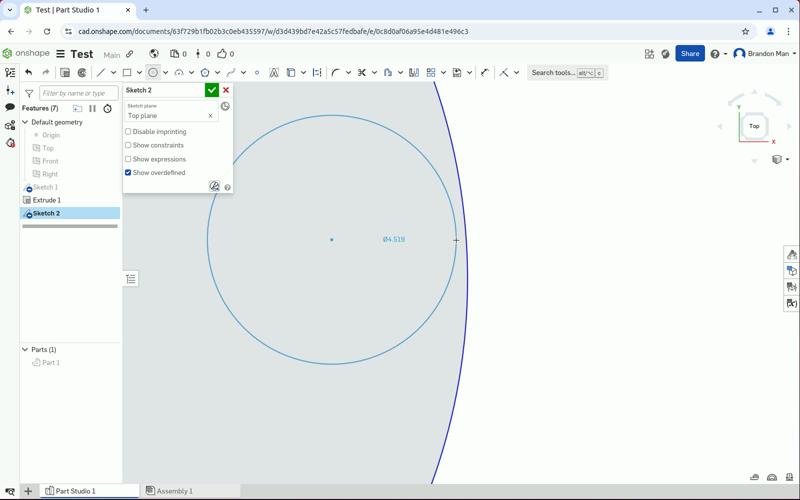
scroll(-6)
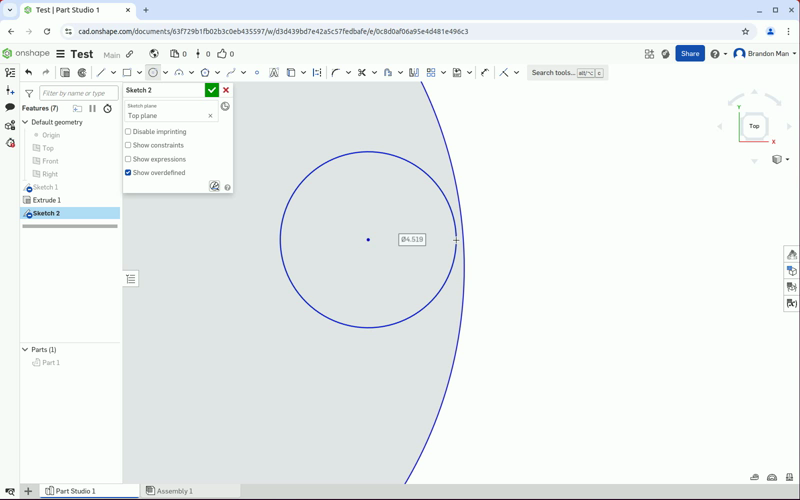
scroll(-6)
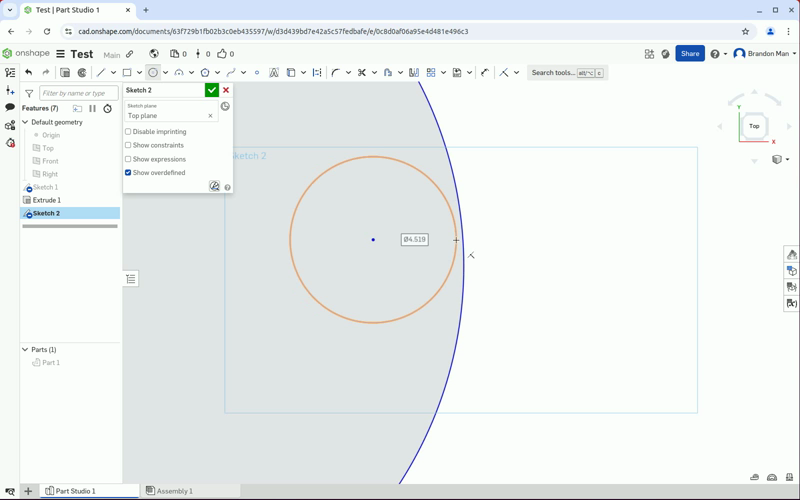
scroll(-6)
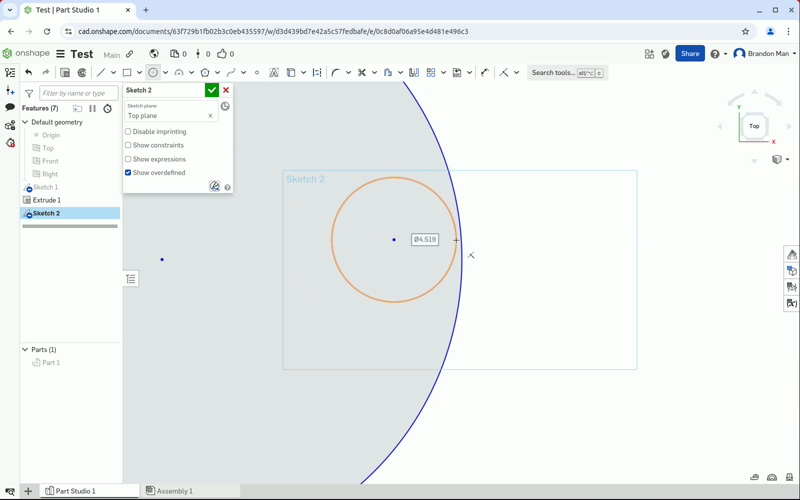
scroll(-6)
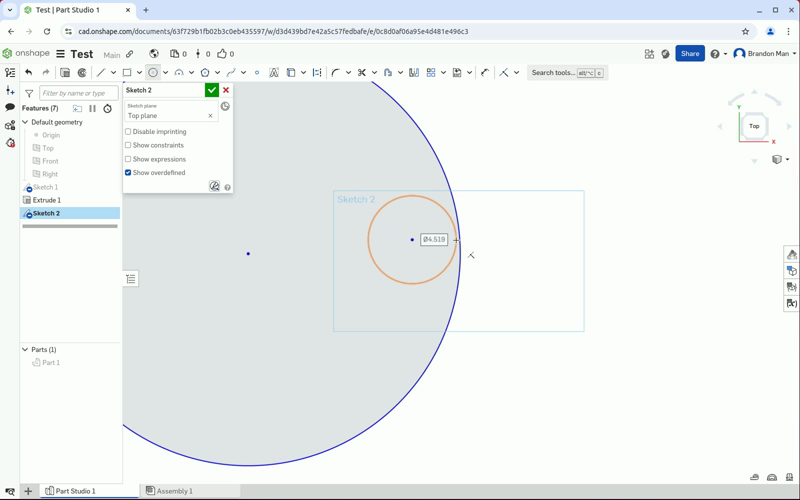
scroll(-6)
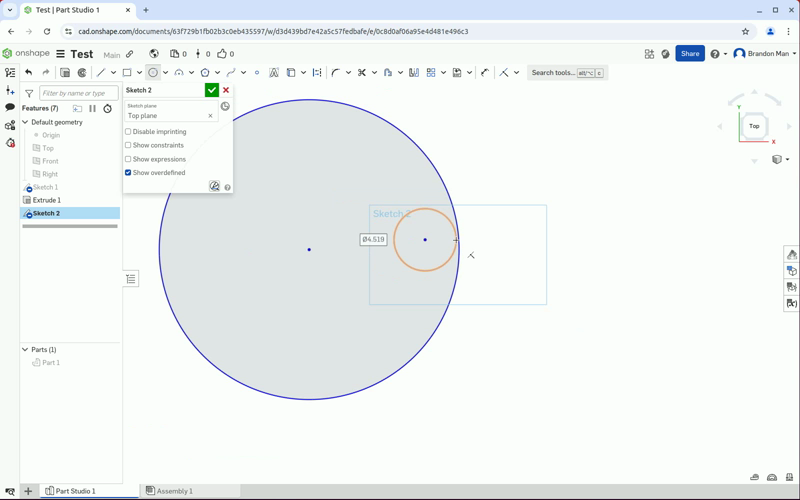
scroll(-6)
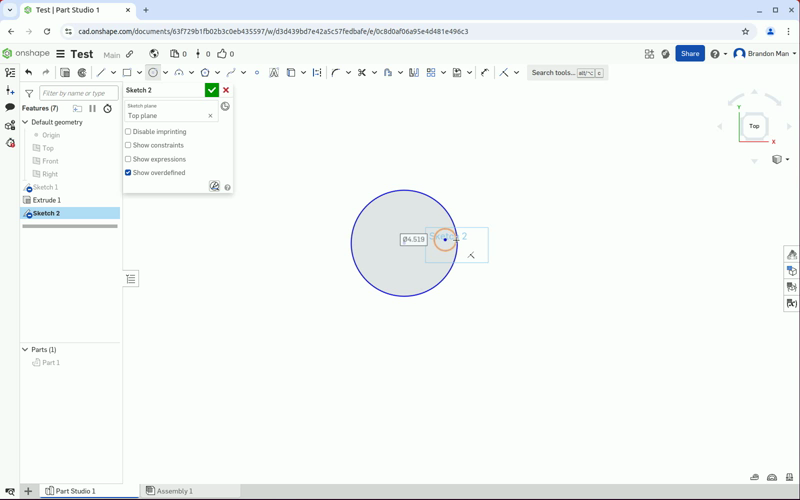
key(esc)
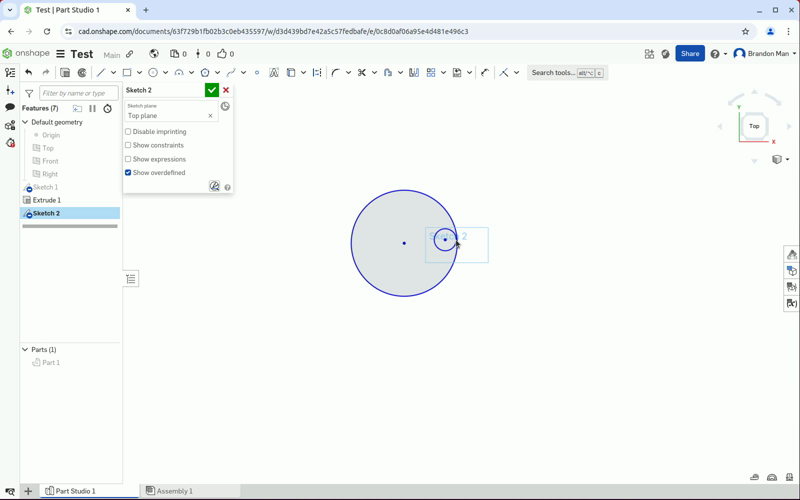
mouse_move(427, 217)
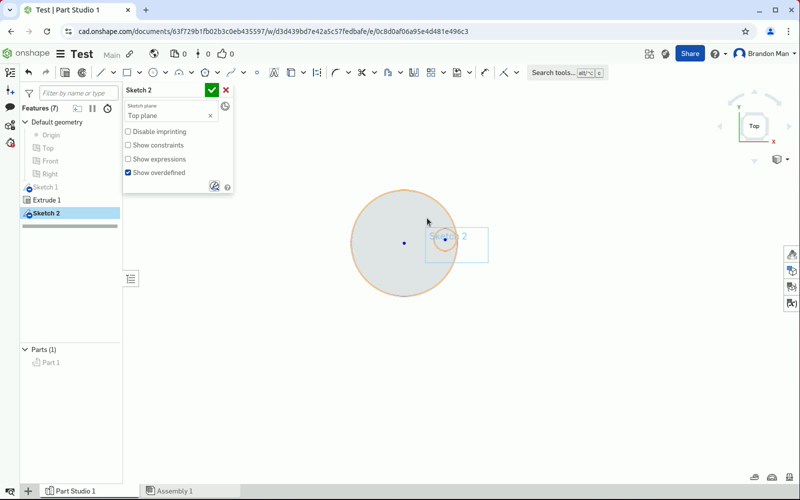
click(427, 217)
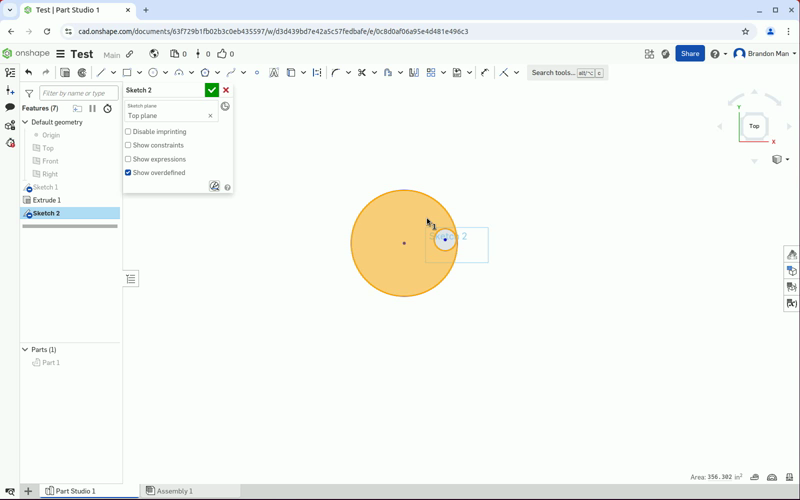
mouse_move(73, 352)
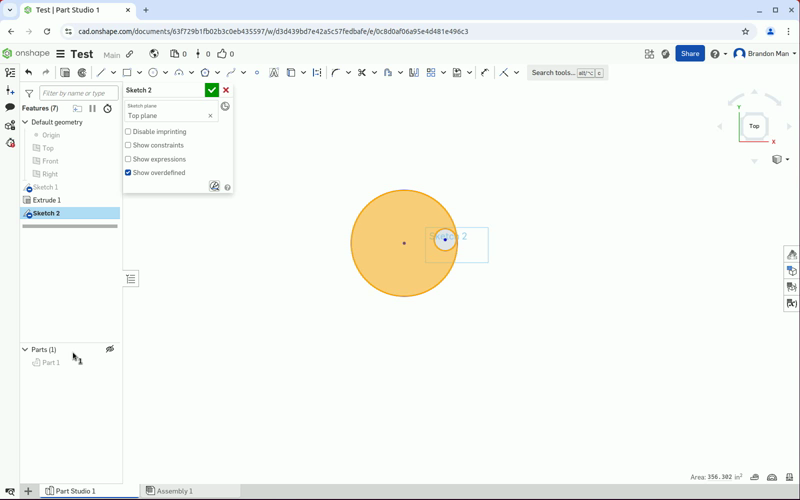
key(shift+y)
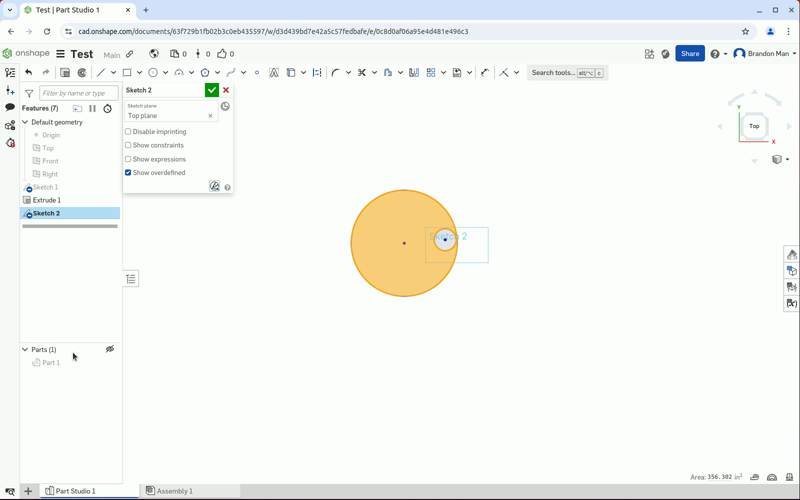
key(shift+e)
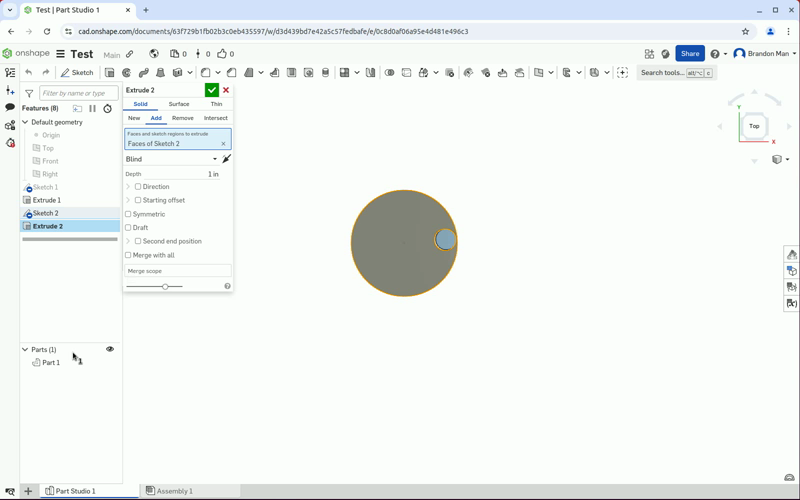
mouse_move(143, 106)
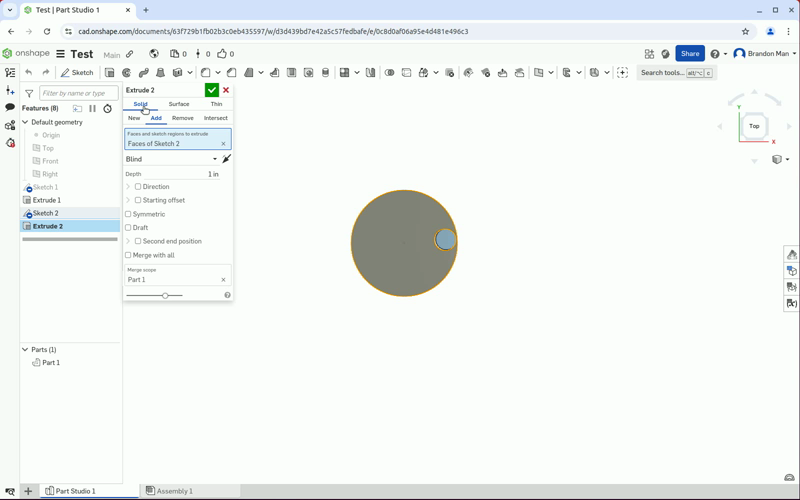
click(143, 106)
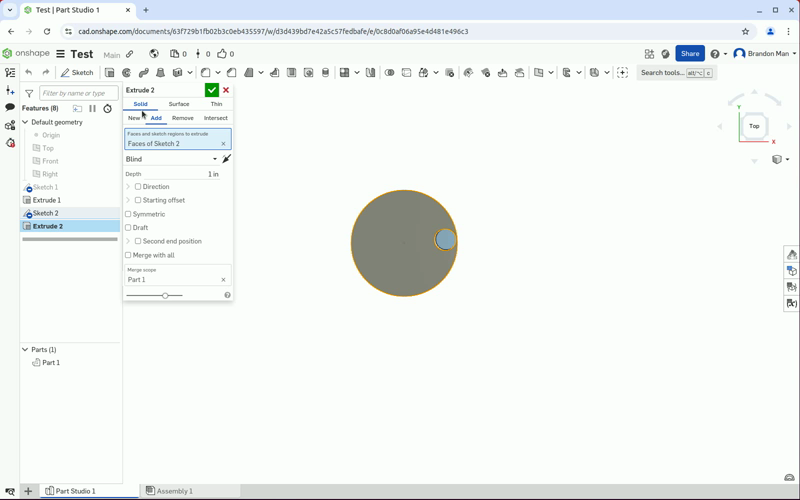
mouse_move(137, 120)
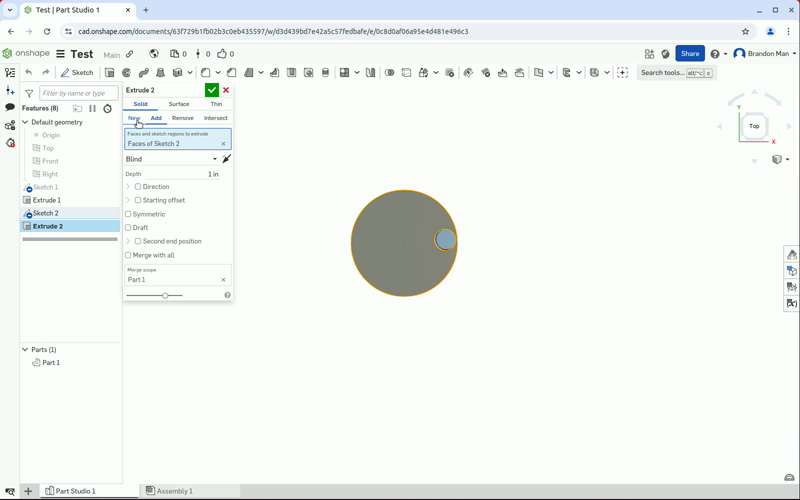
click(137, 120)
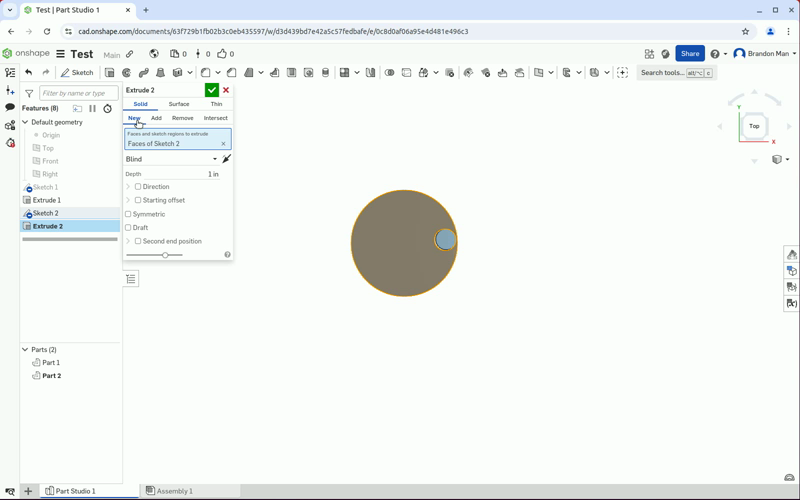
key(tab, 4)
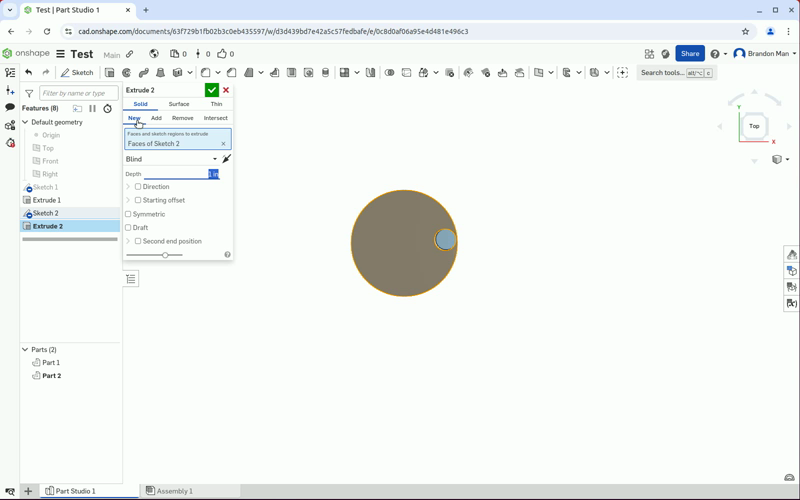
text(-23.108)
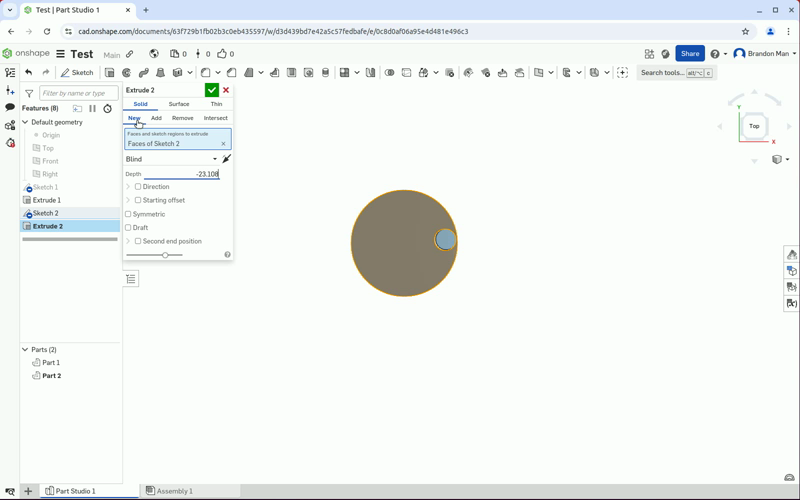
key(enter)
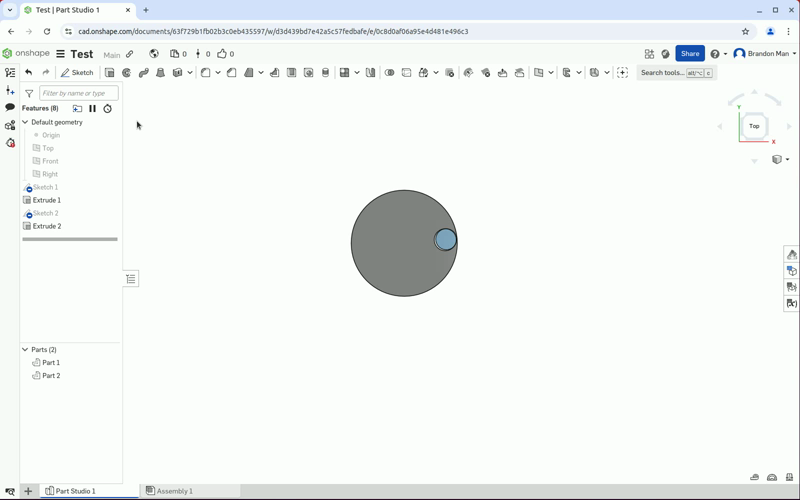
key(shift+h)
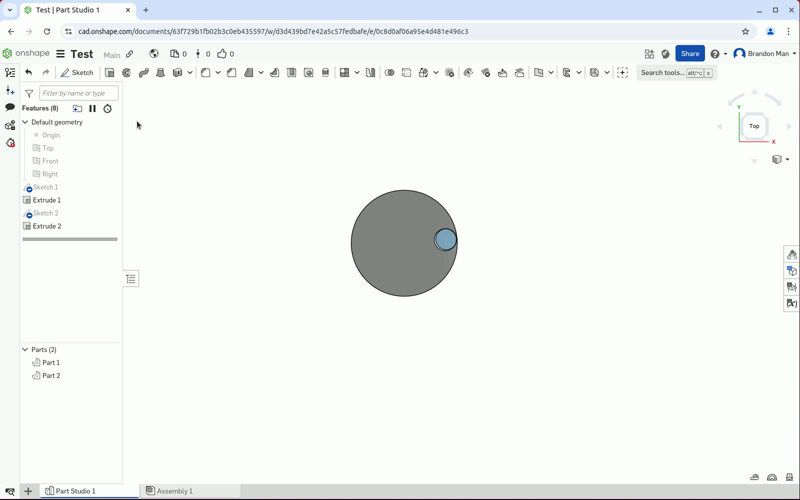
key(shift+h)
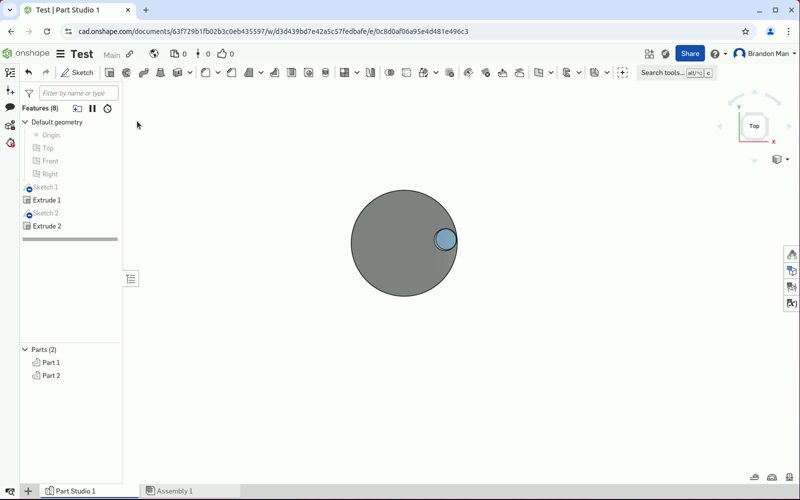
mouse_move(73, 189)
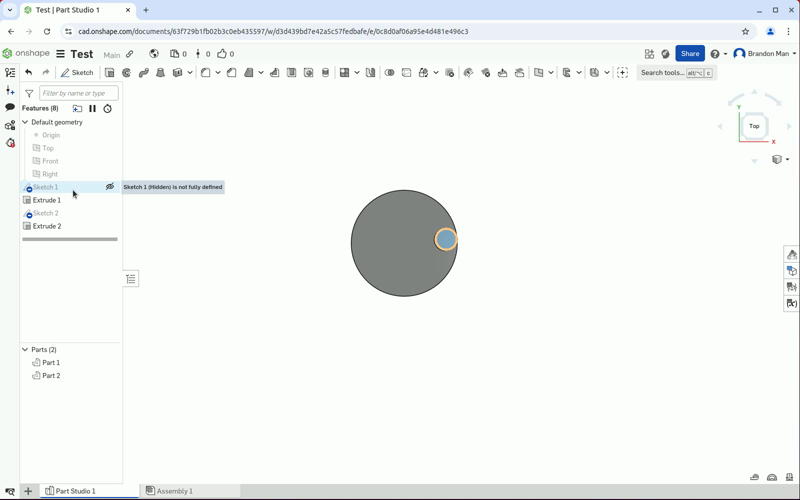
click(73, 189)
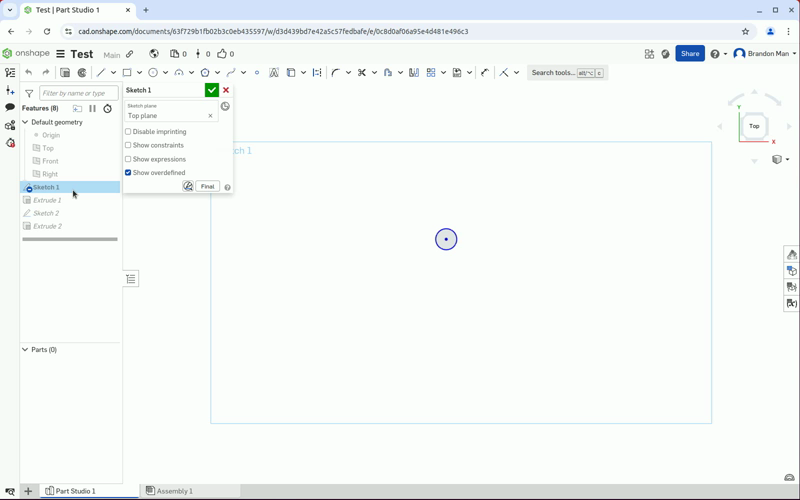
mouse_move(229, 92)
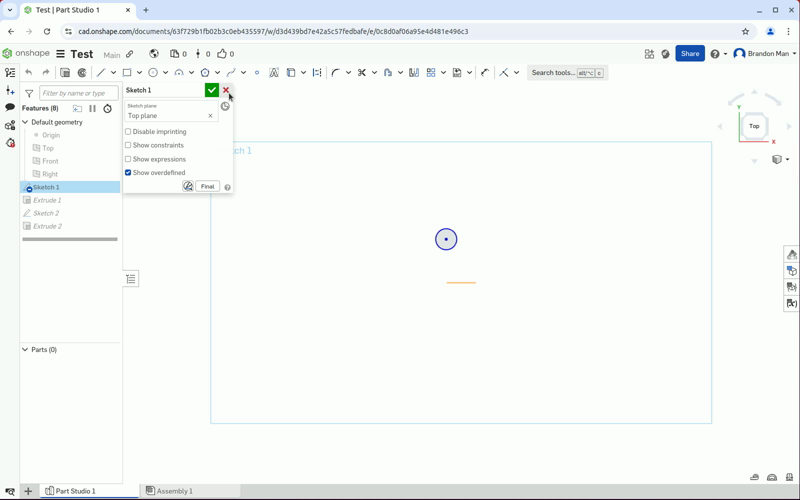
click(229, 92)
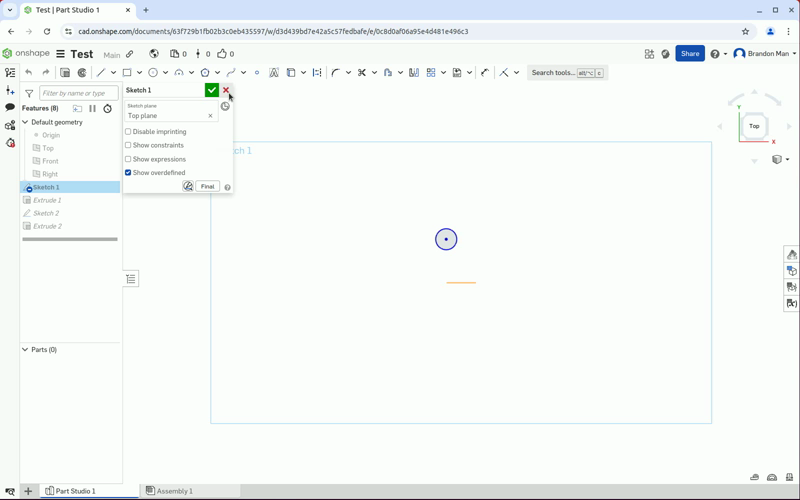
key(shift+s)
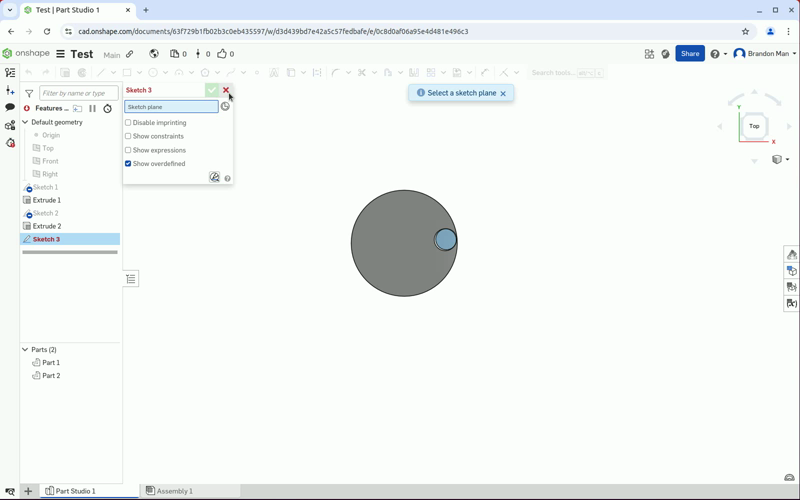
mouse_move(73, 150)
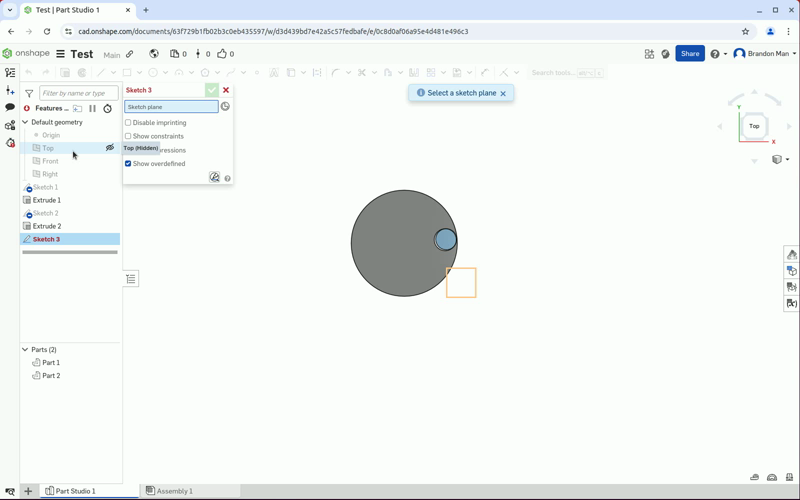
click(73, 150)
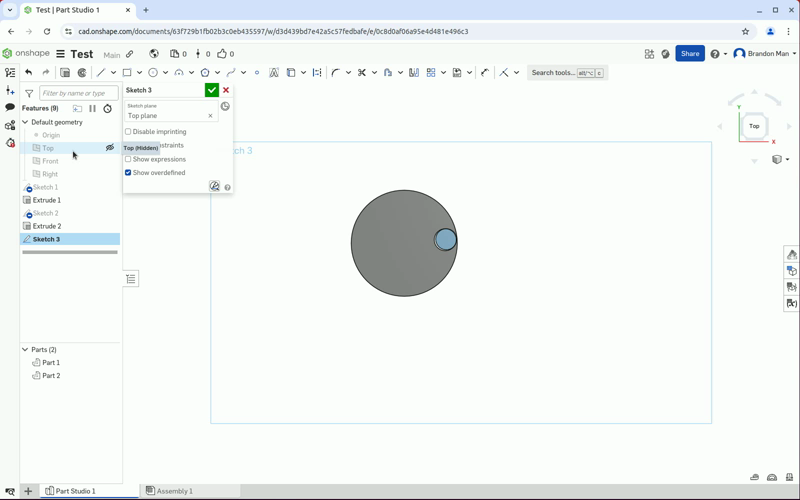
mouse_move(73, 352)
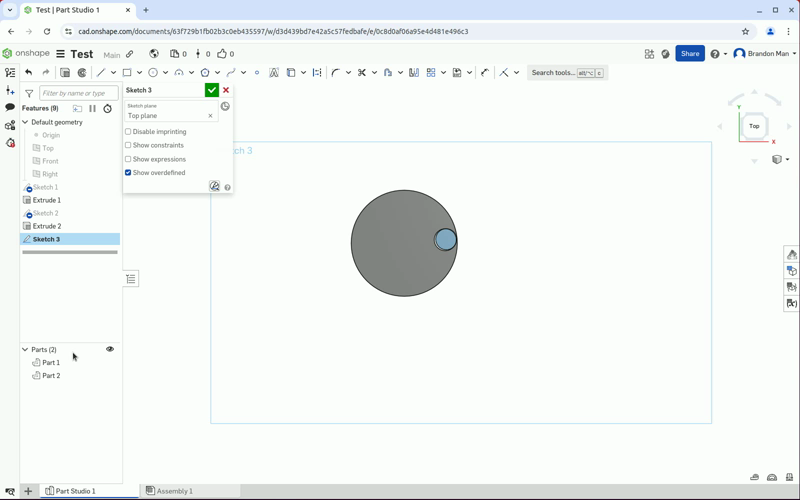
key(y)
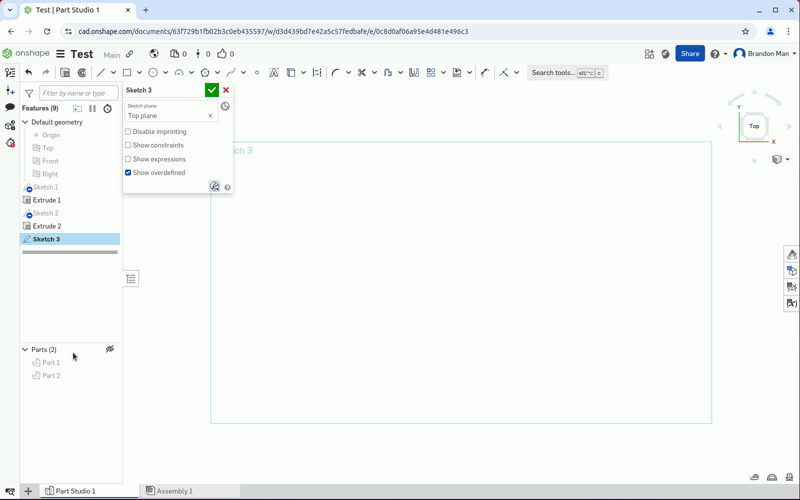
key(c)
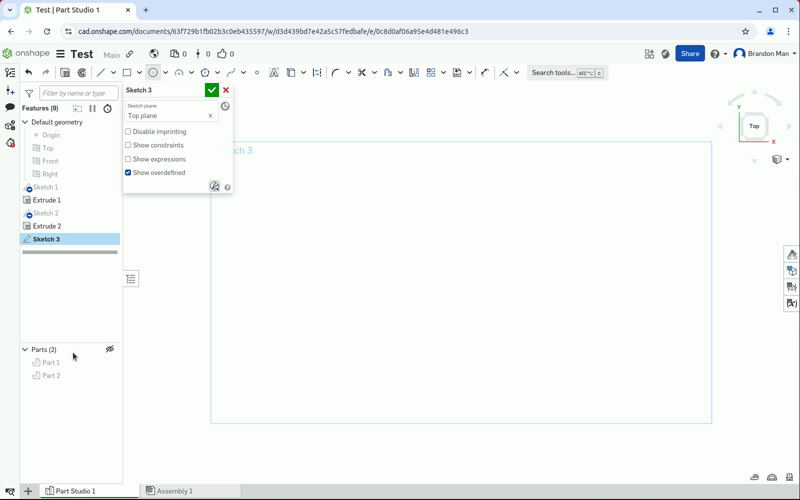
key_down(shift)
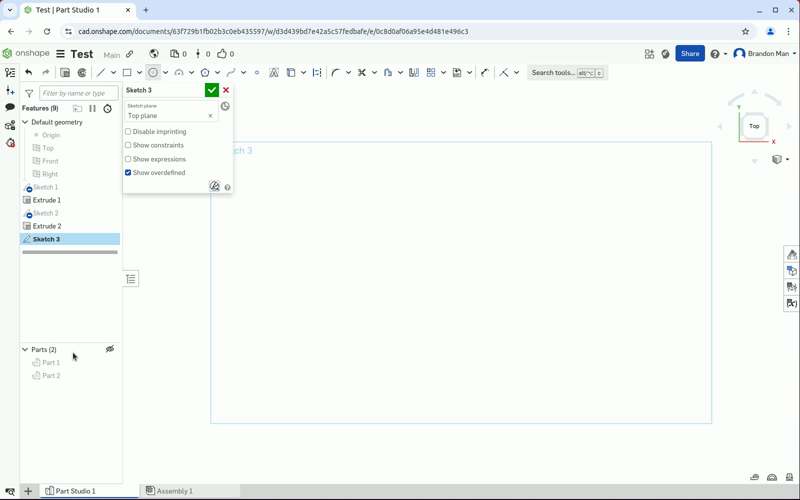
mouse_move(401, 245)
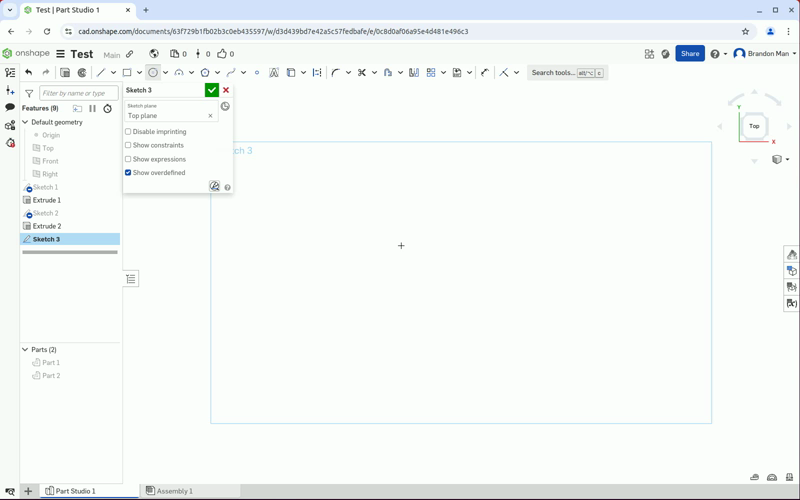
click(401, 245)
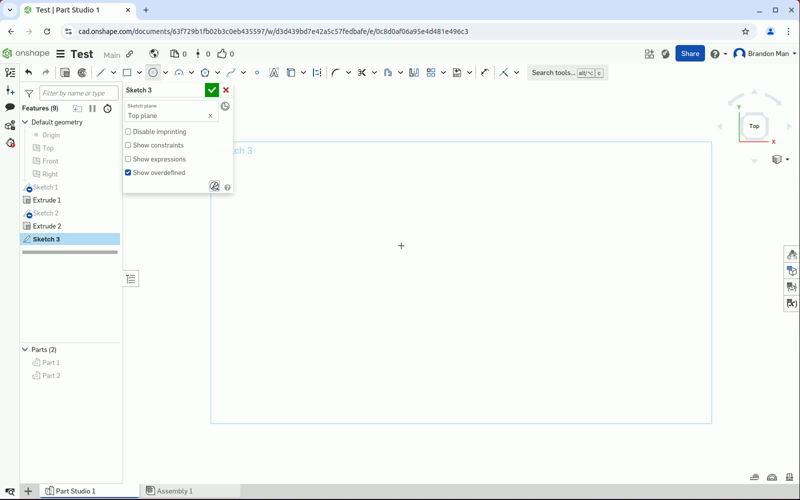
key_up(shift)
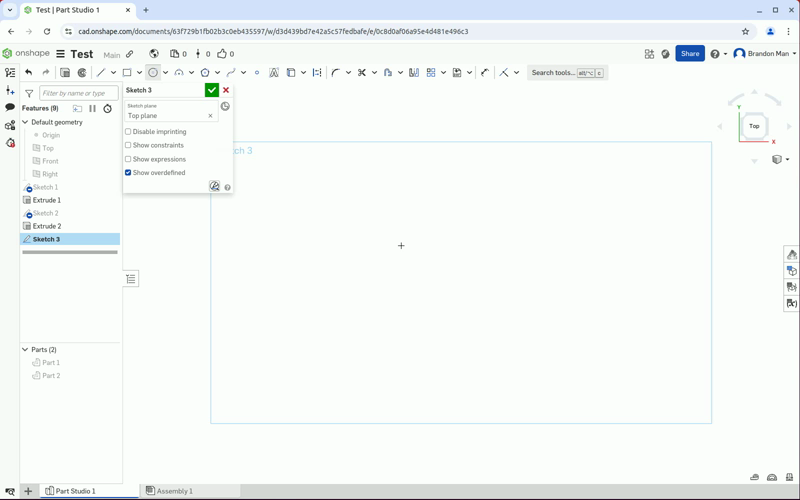
mouse_move(443, 245)
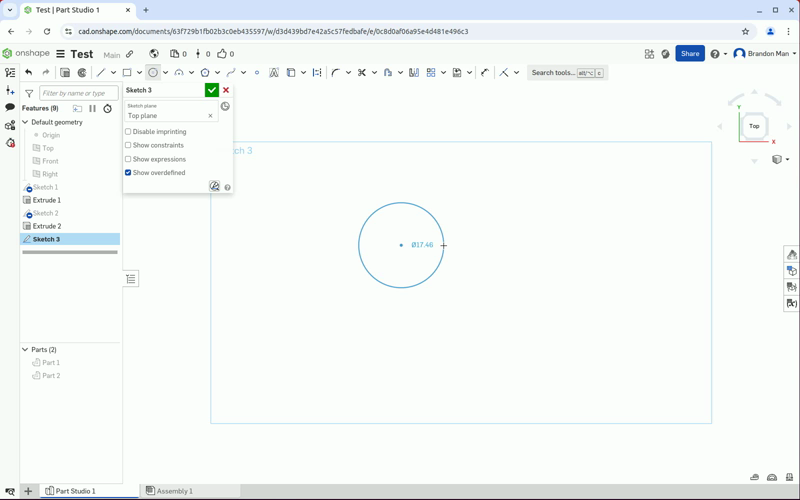
click(443, 245)
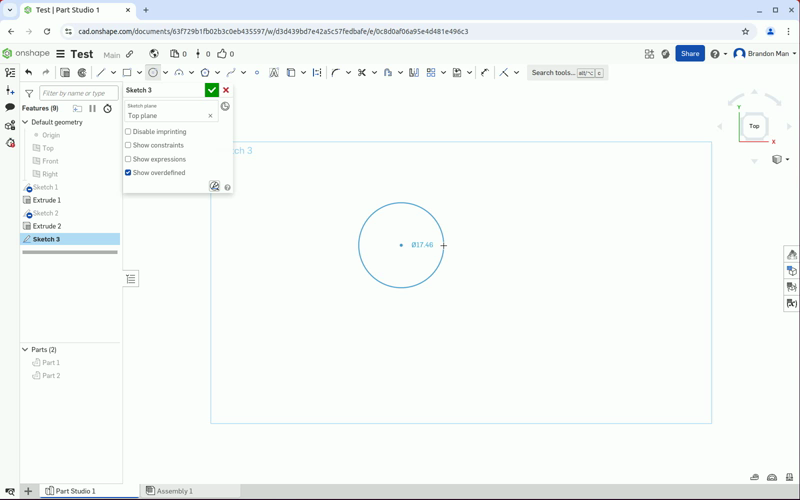
key(esc)
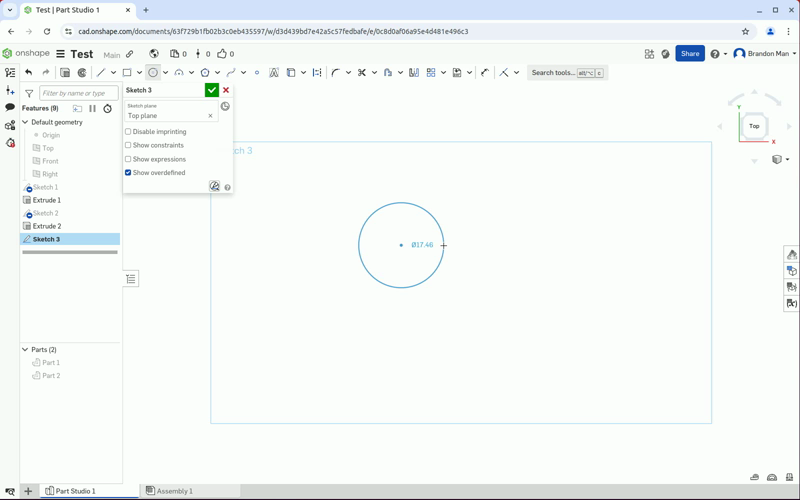
mouse_move(412, 230)
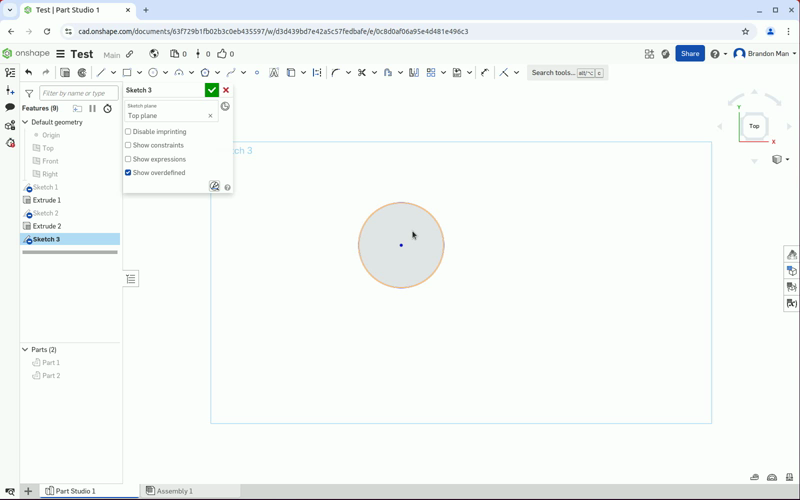
click(412, 230)
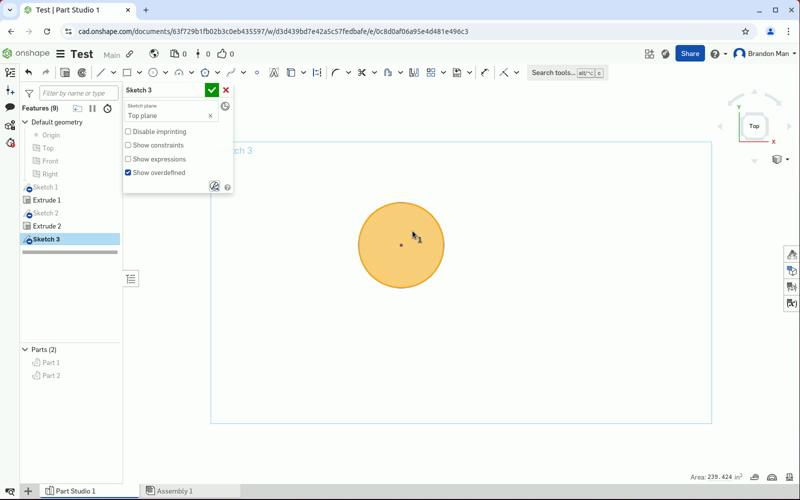
mouse_move(73, 352)
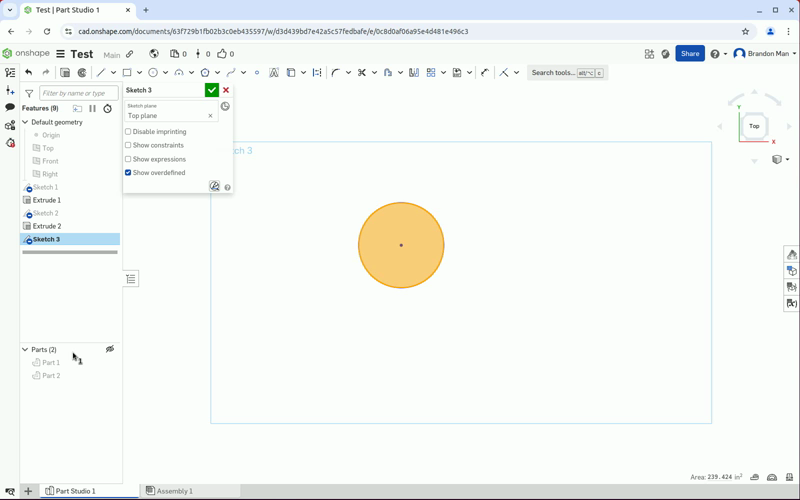
key(shift+y)
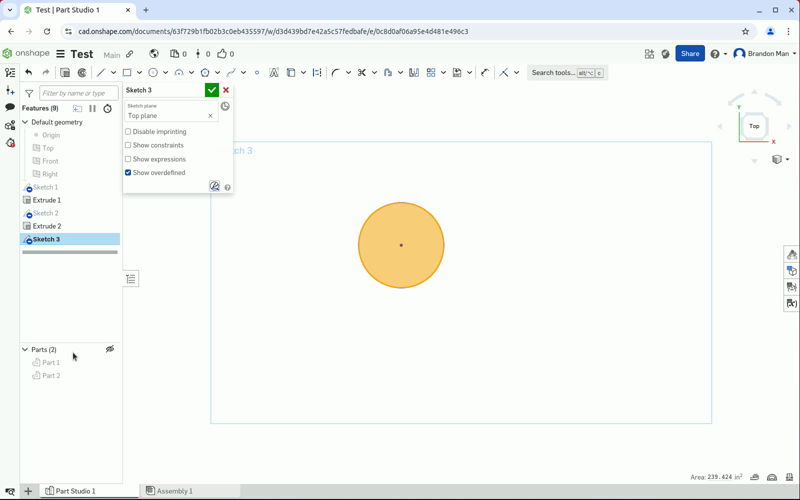
key(shift+e)
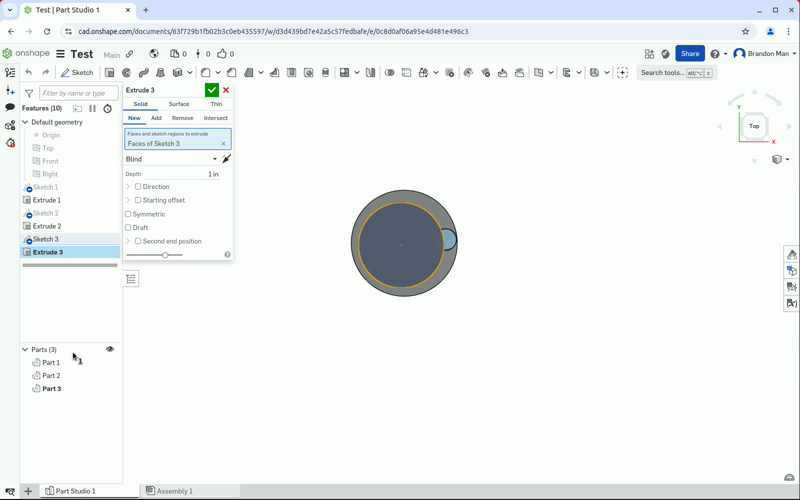
mouse_move(143, 106)
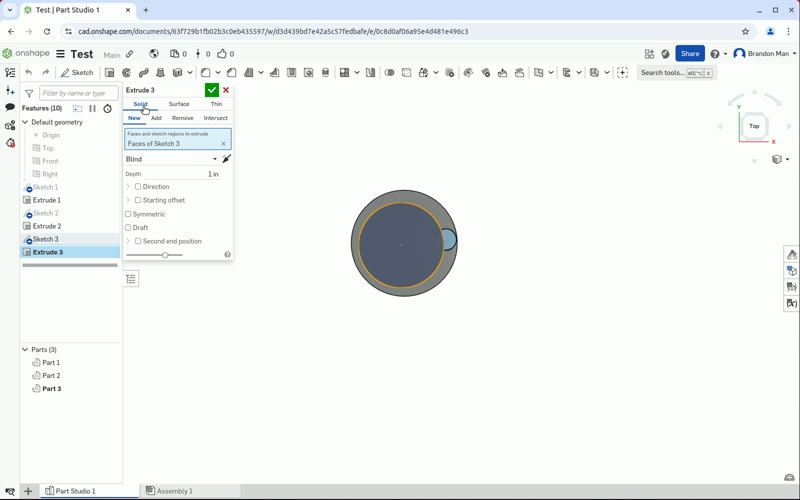
click(143, 106)
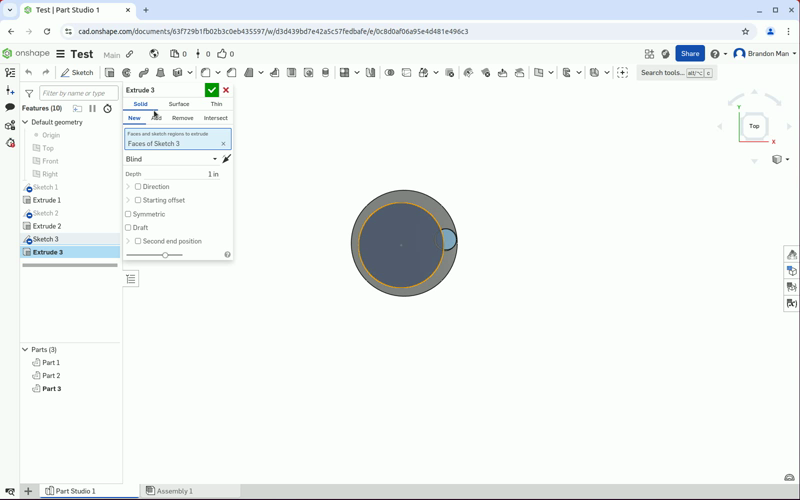
mouse_move(186, 120)
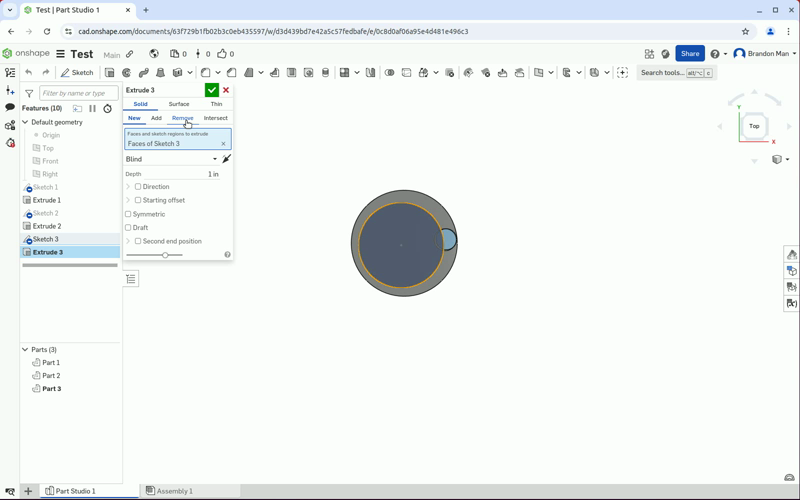
click(186, 120)
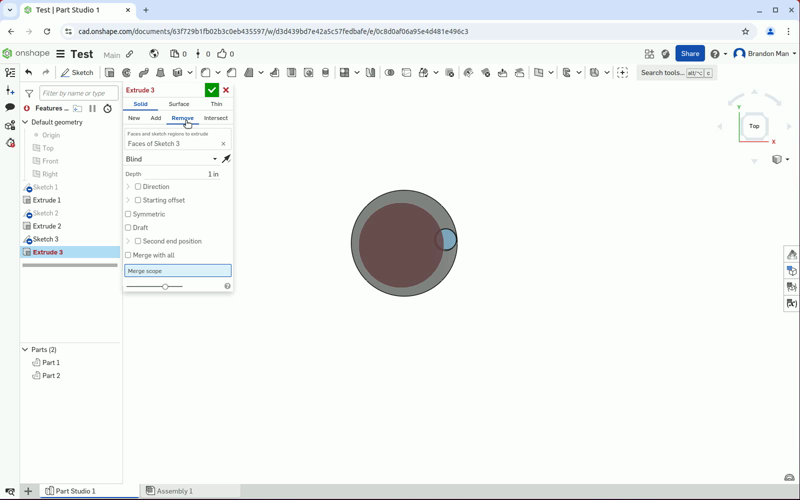
key(tab, 4)
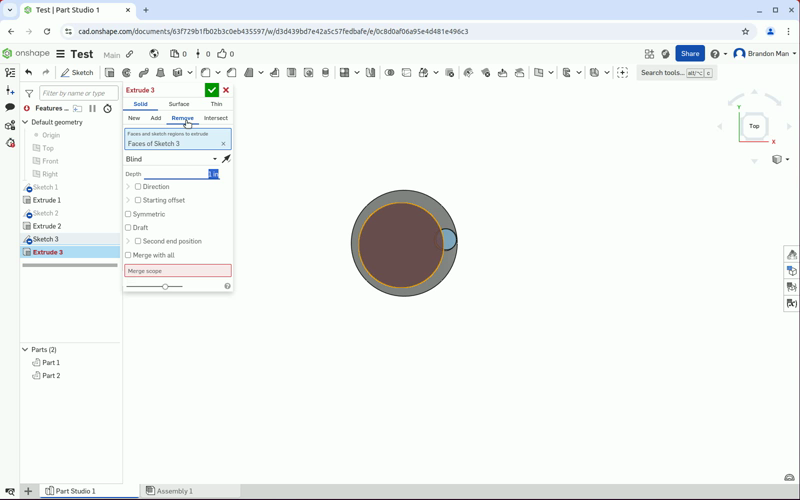
text(21.183)
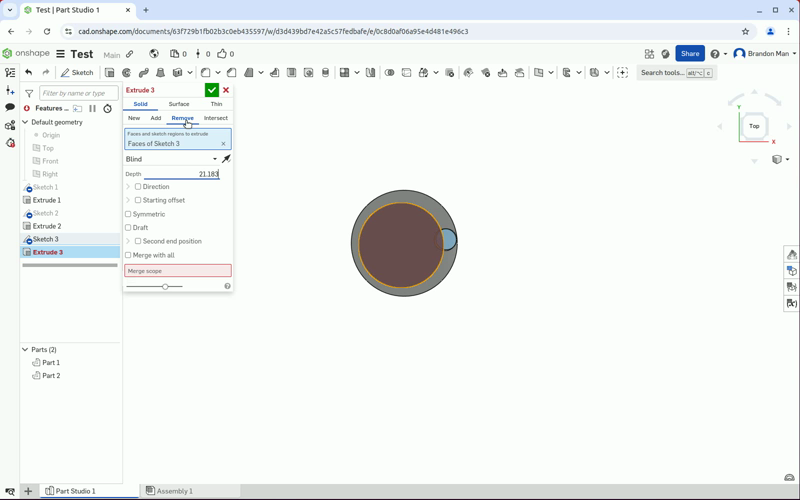
key(tab, 6)
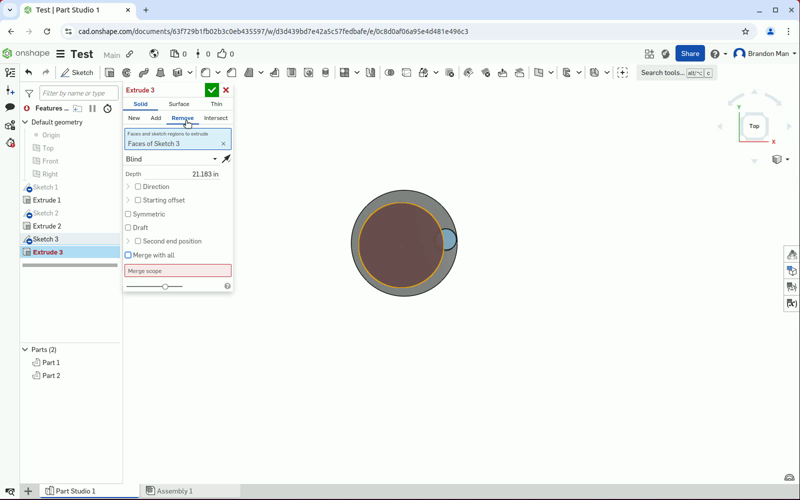
key(space)
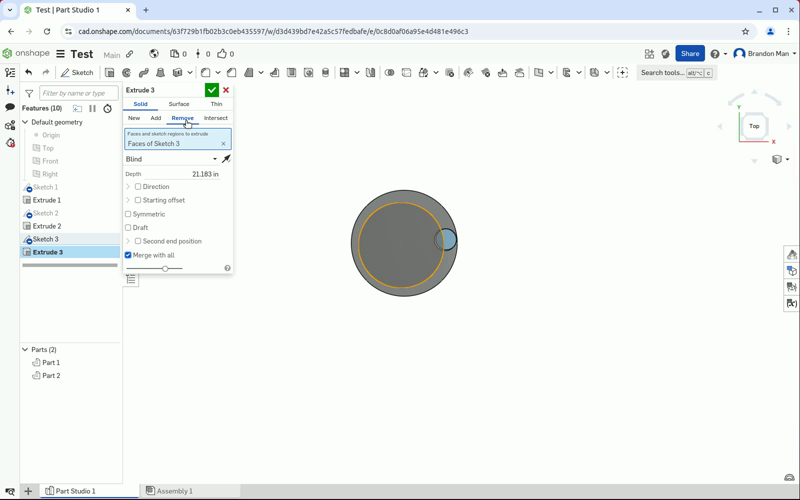
key(enter)
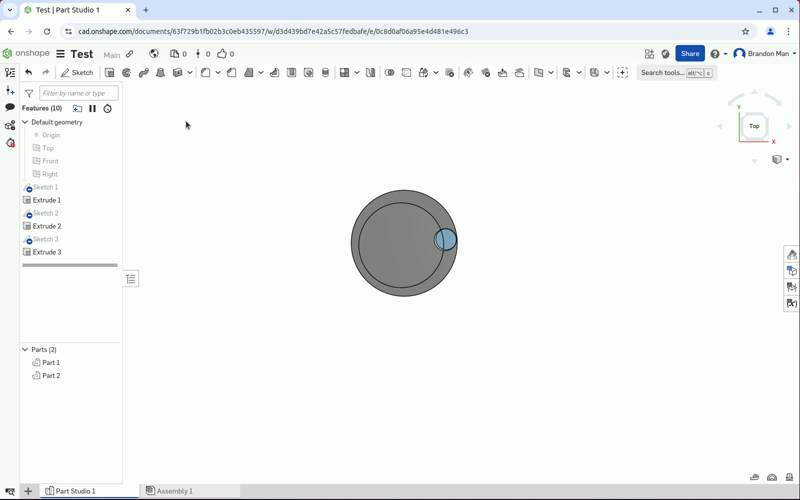
key(shift+h)
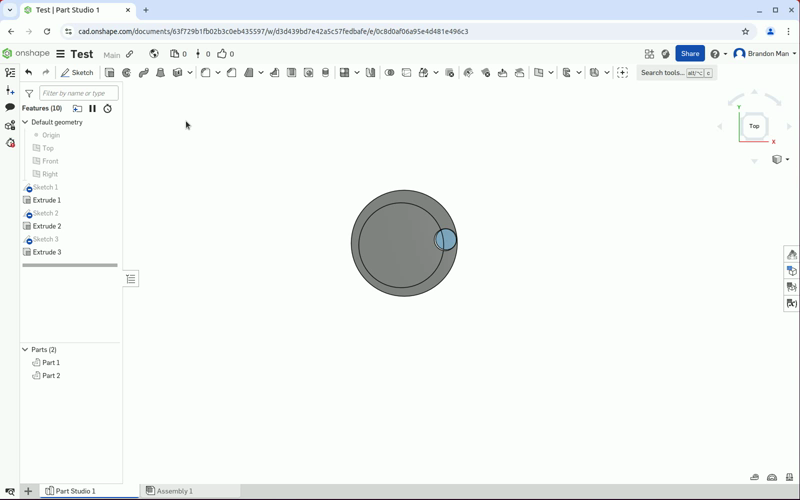
key(shift+h)
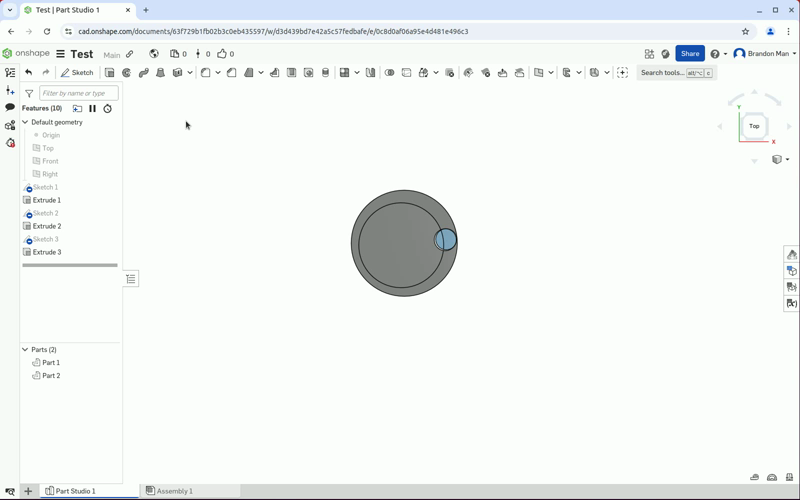
key(shift+7)
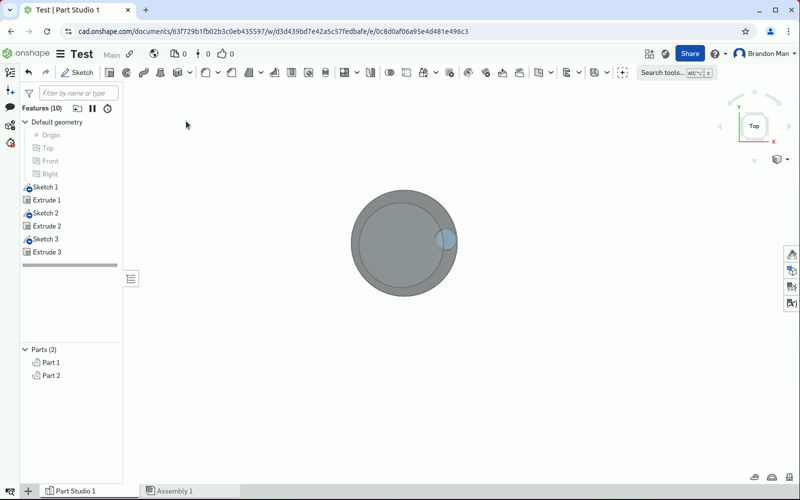
key(up, 3)
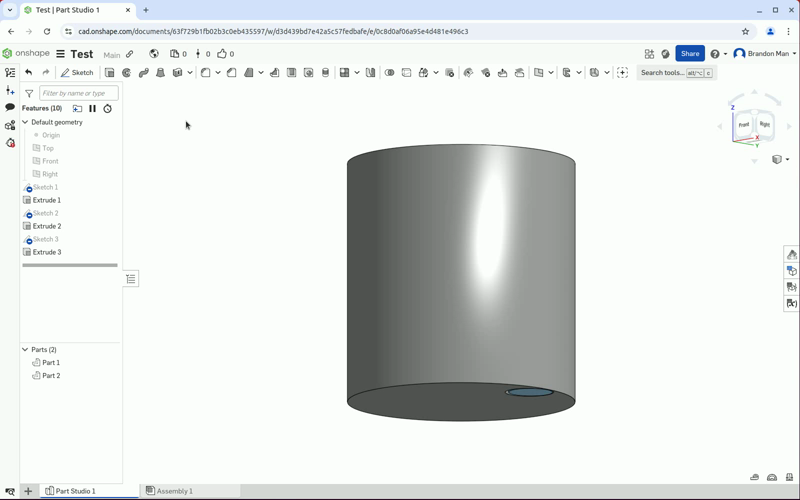
key(left, 3)
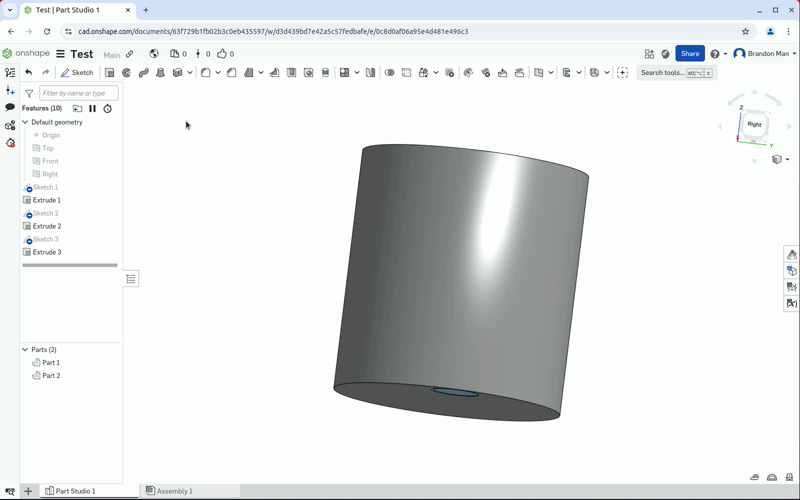
key(right, 3)
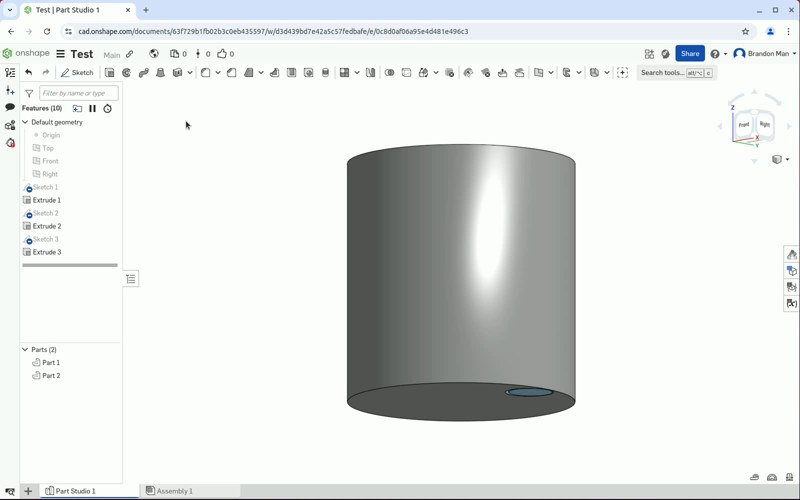
key(down, 3)
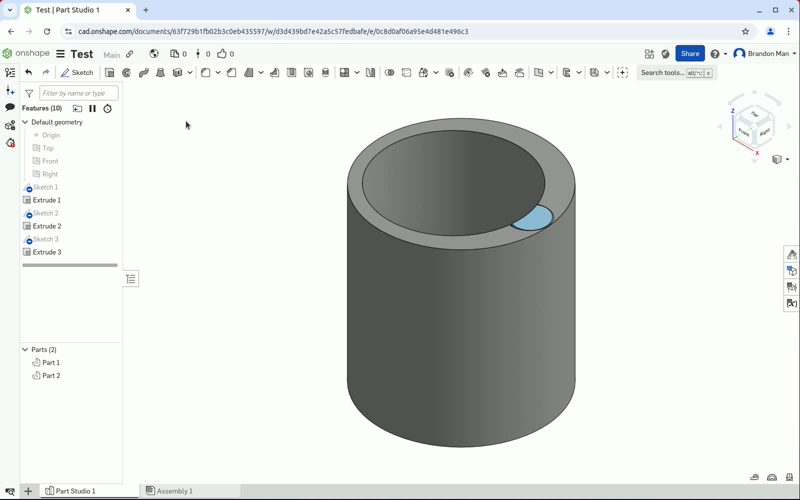
mouse_move(73, 189)
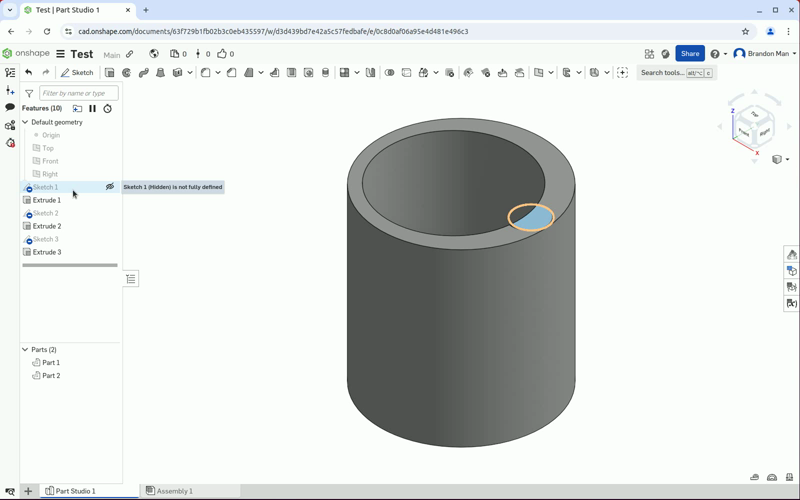
click(73, 189)